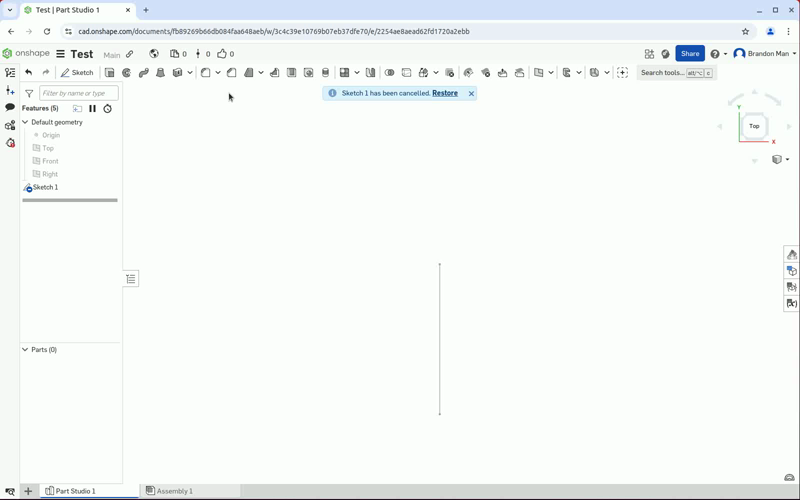
key(shift+h)
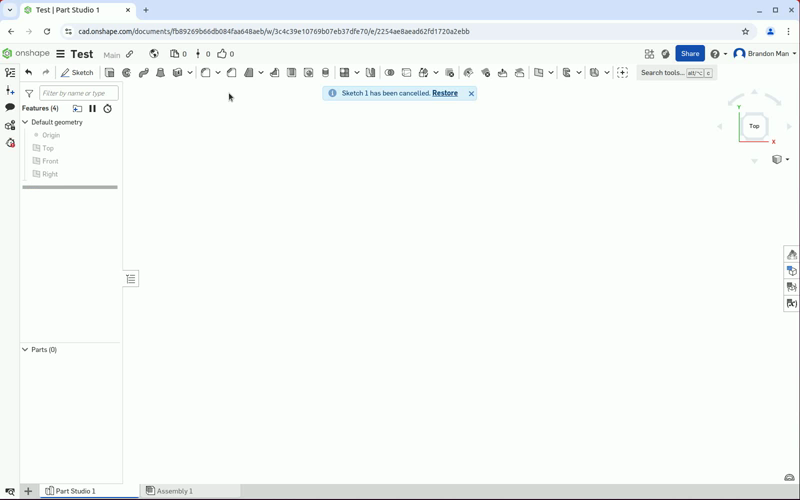
mouse_move(73, 352)
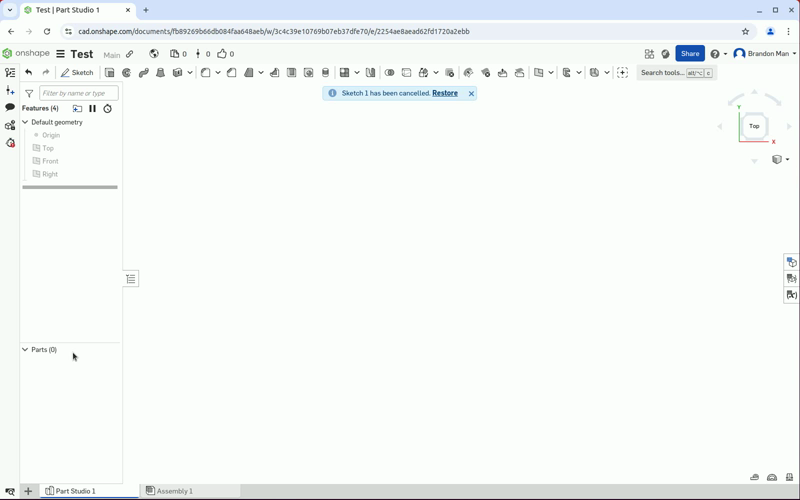
key(y)
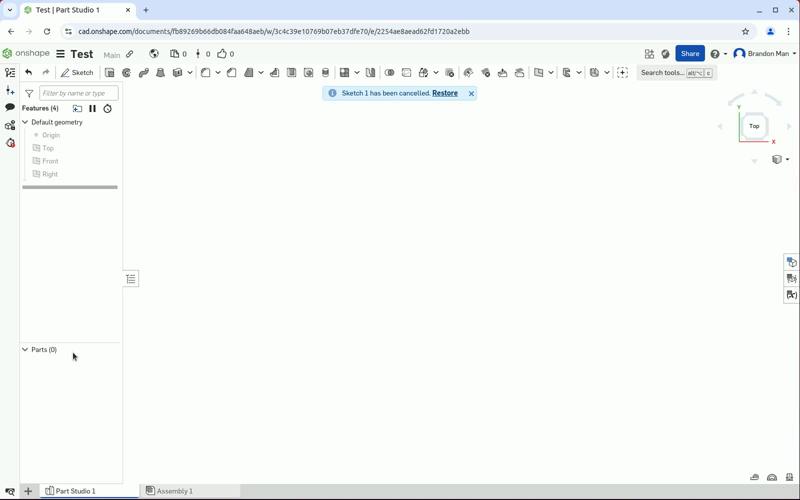
key(shift+p)
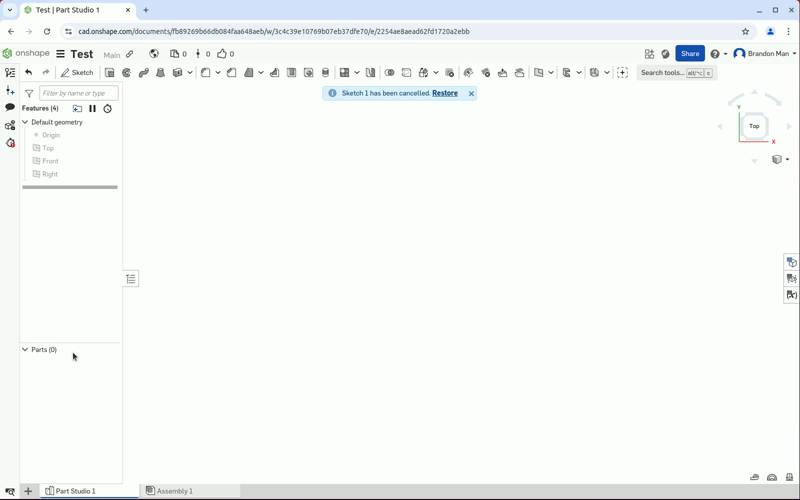
key(space)
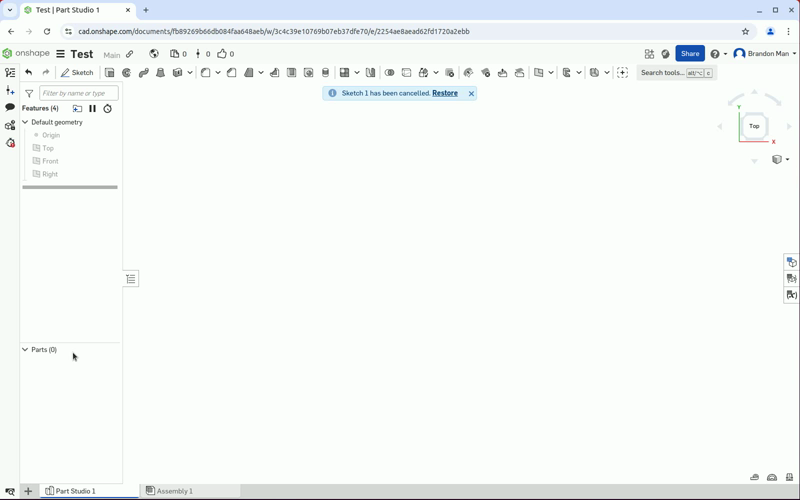
key_down(shift)
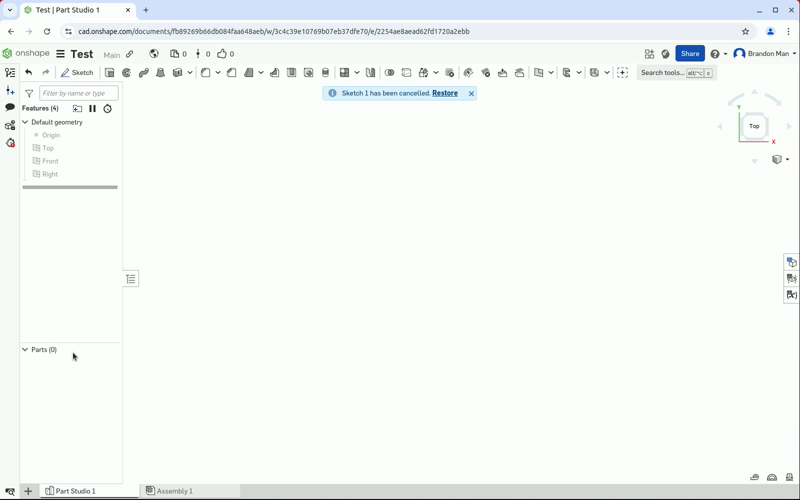
key(up)
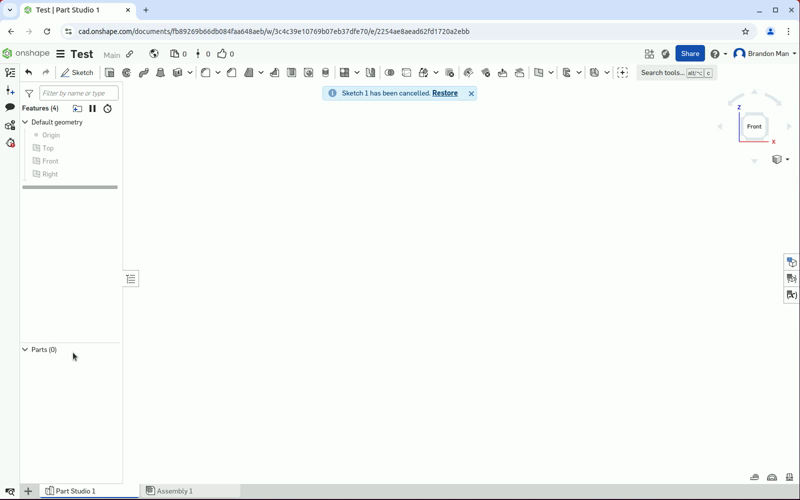
key_up(shift)
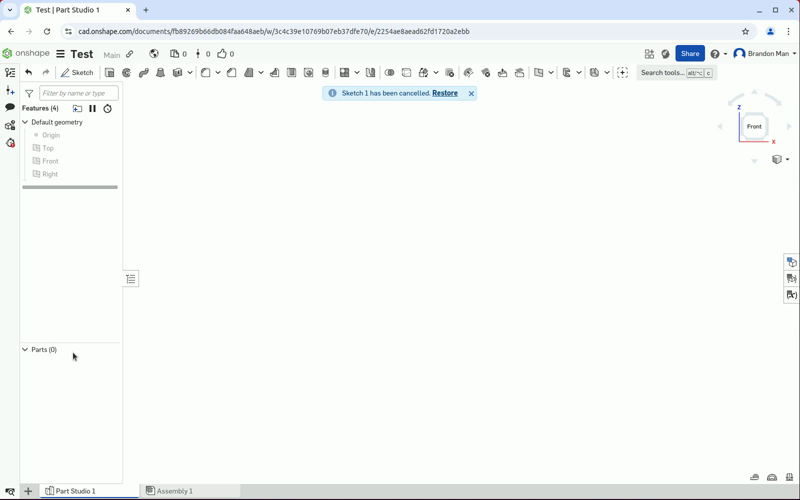
mouse_move(73, 352)
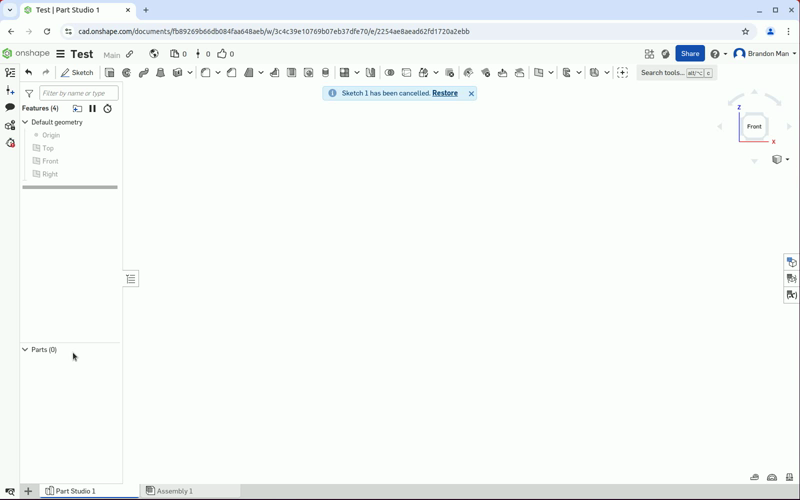
key(shift+y)
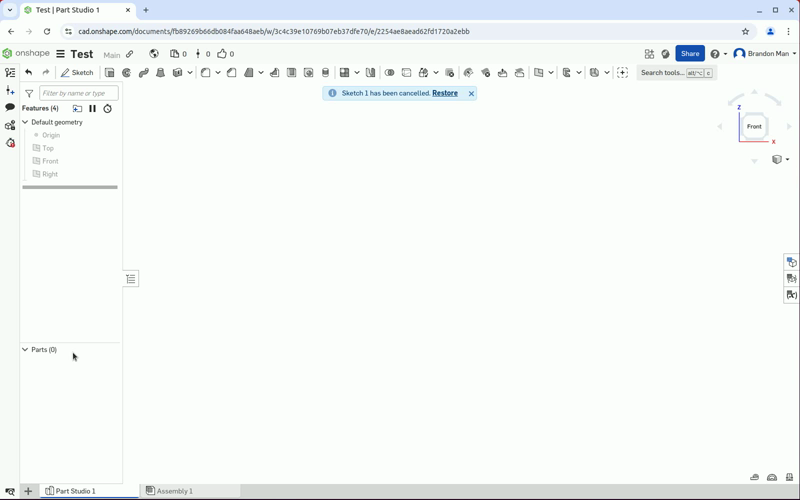
key(shift+s)
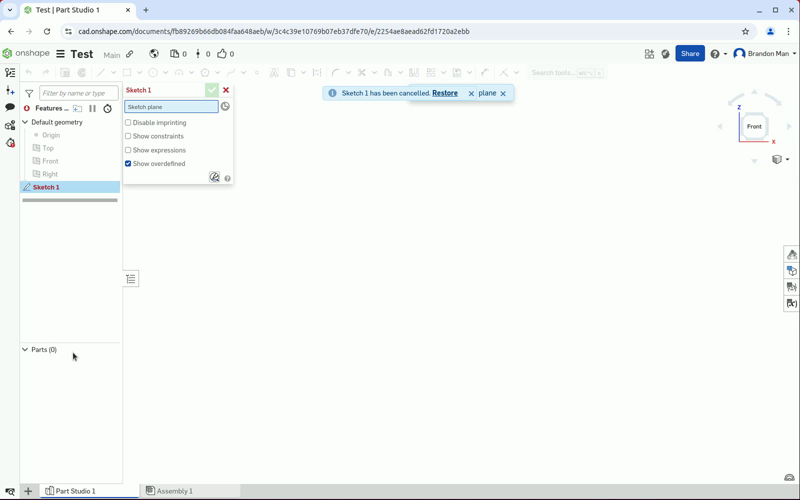
mouse_move(73, 163)
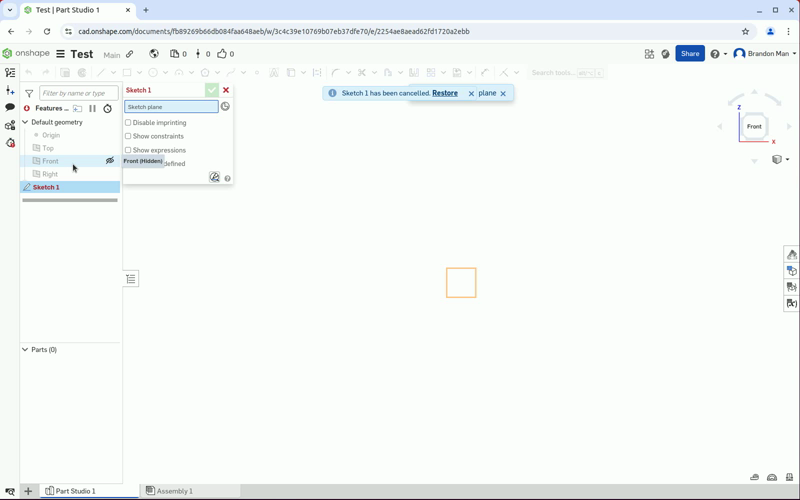
click(73, 163)
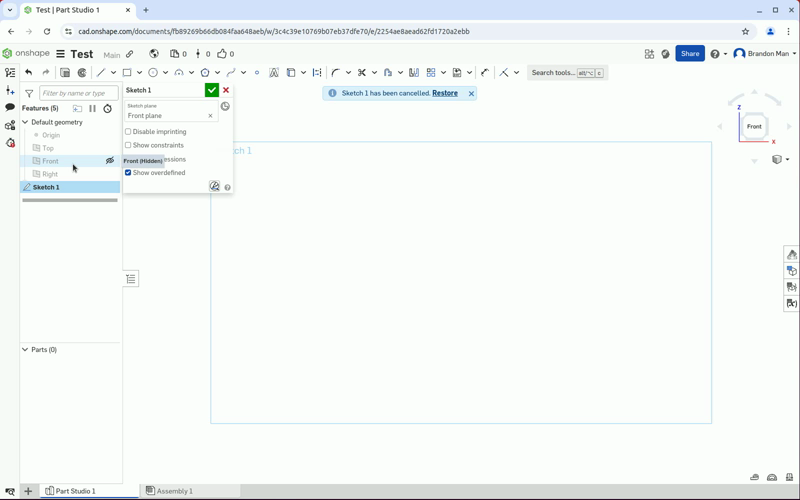
mouse_move(73, 352)
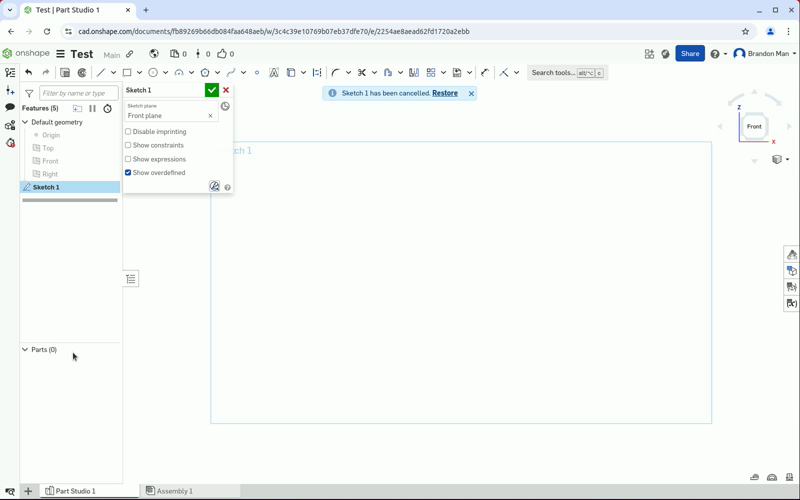
key(y)
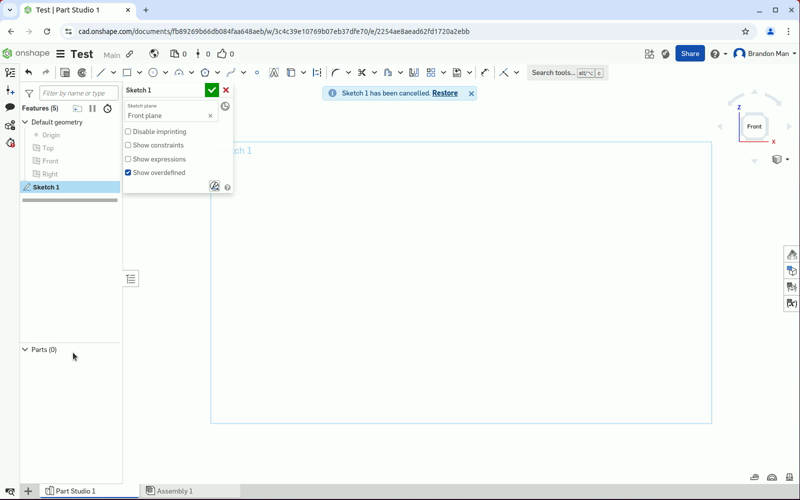
key(c)
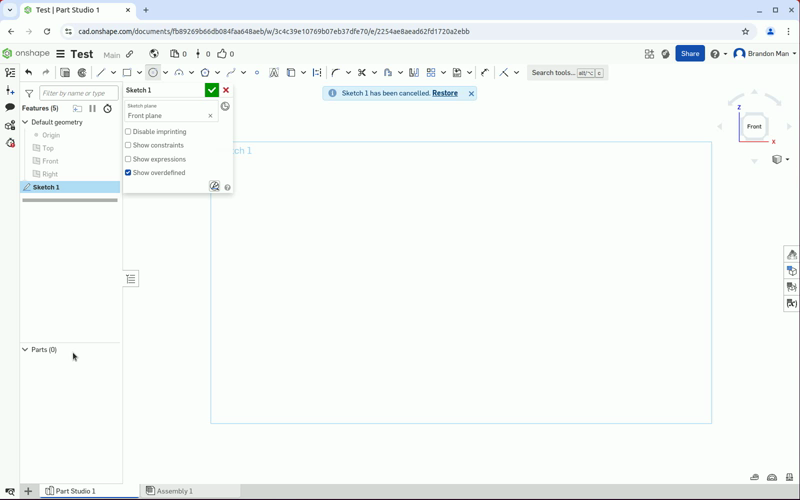
key_down(shift)
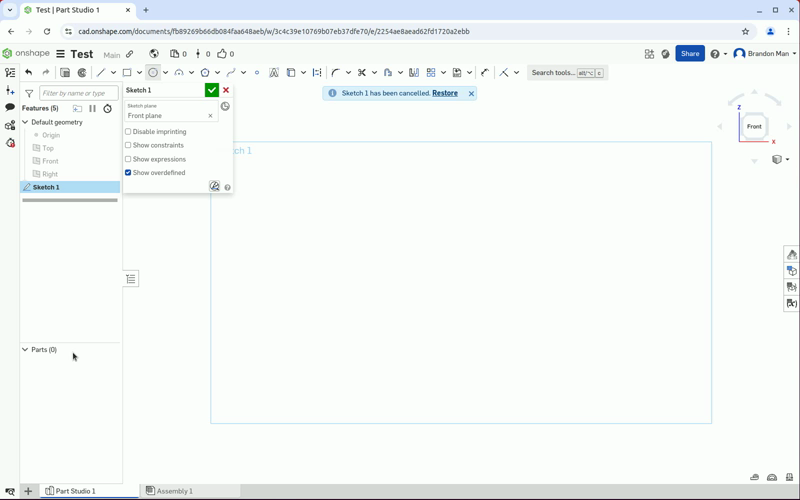
mouse_move(461, 282)
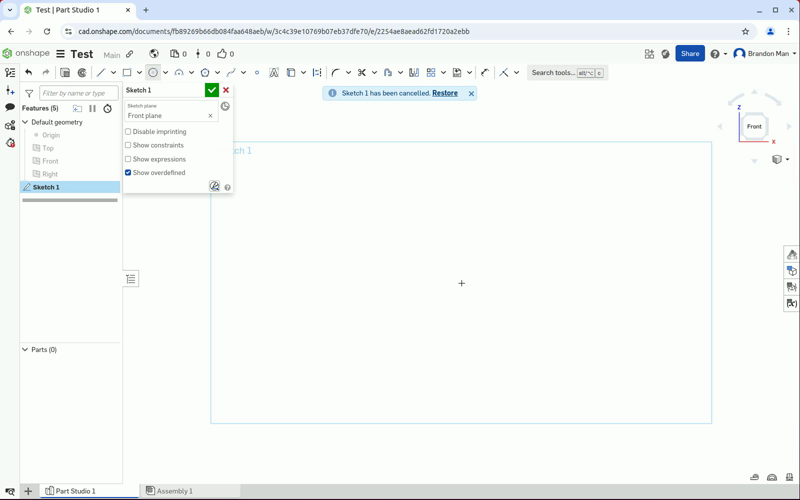
click(461, 282)
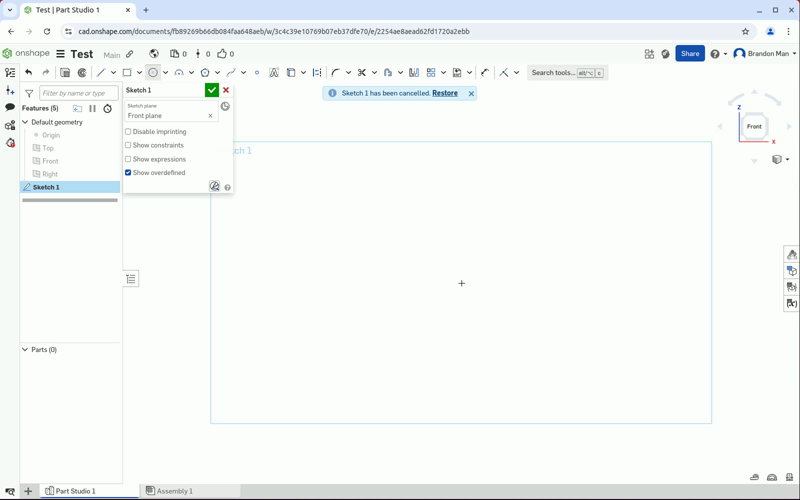
key_up(shift)
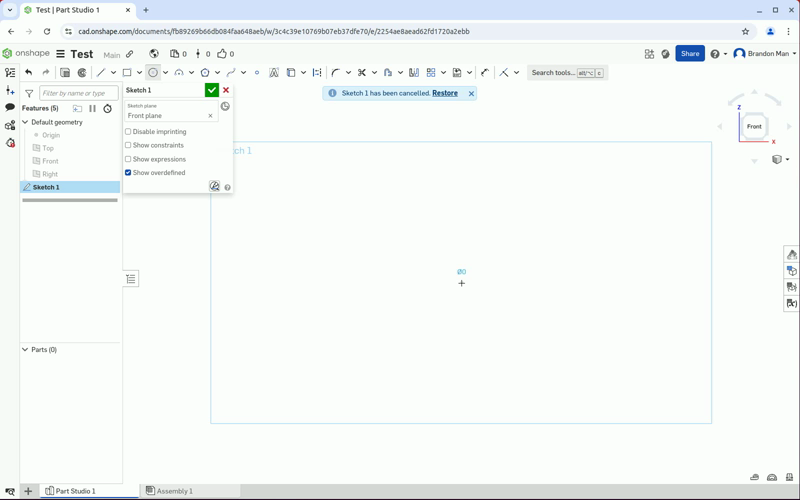
mouse_move(530, 282)
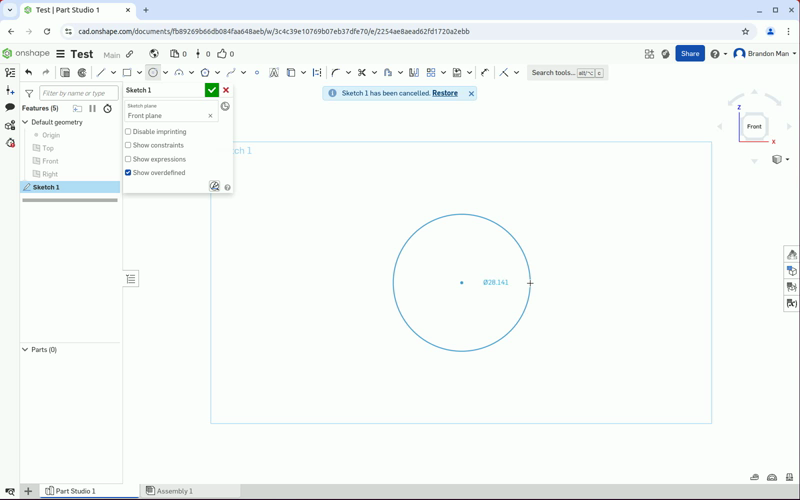
click(530, 282)
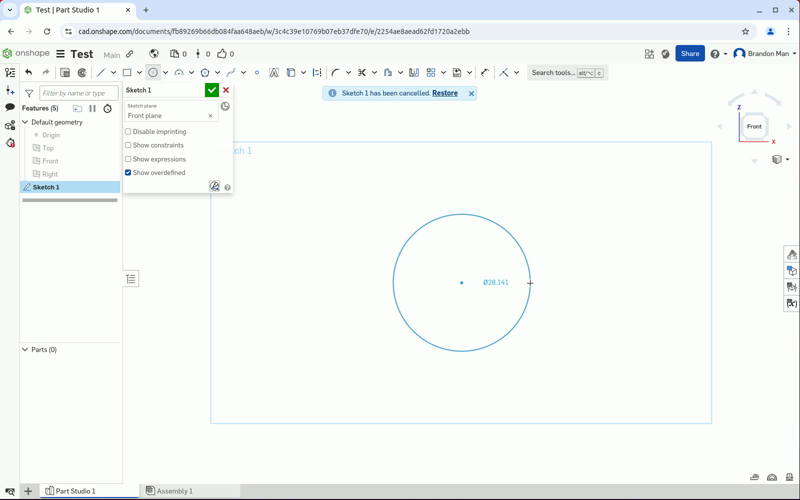
key(esc)
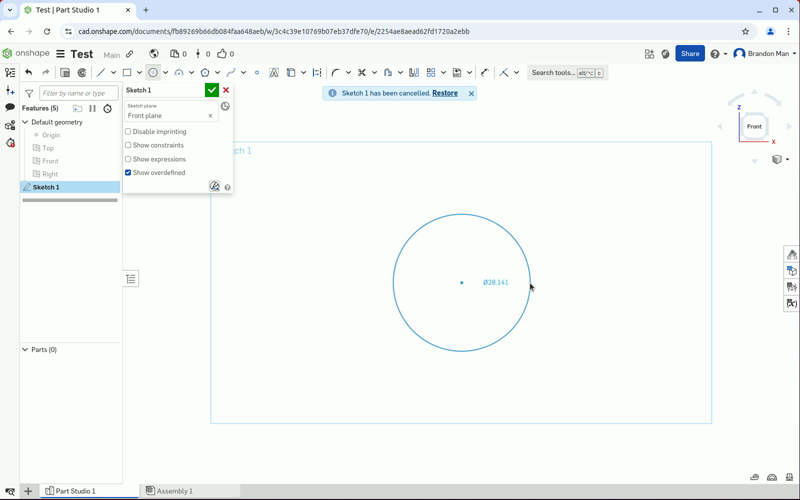
key(c)
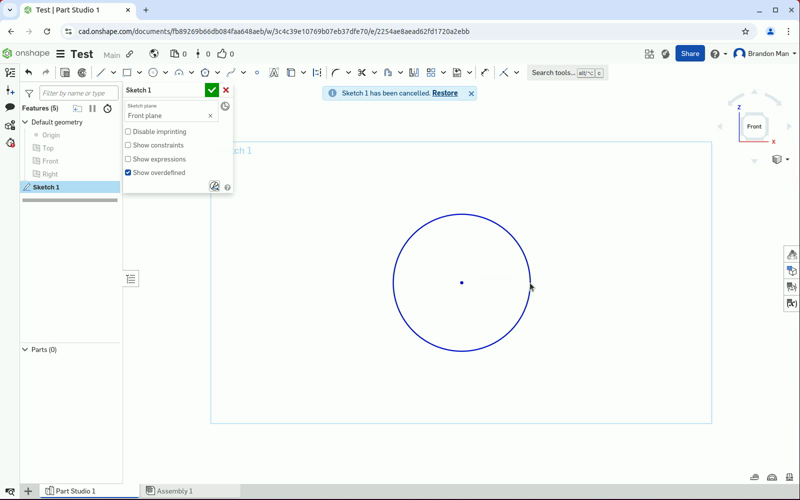
key_down(shift)
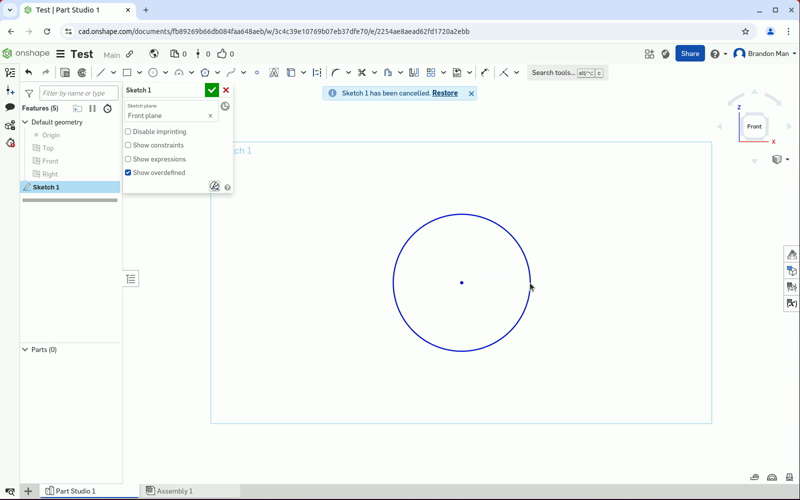
mouse_move(461, 282)
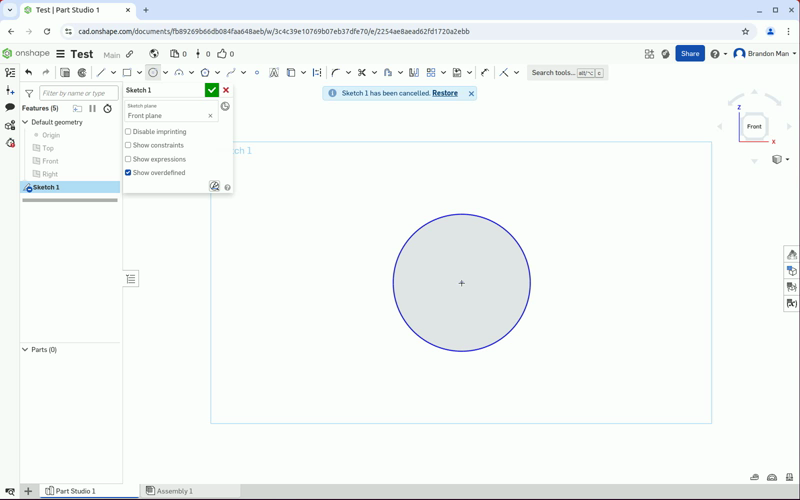
click(461, 282)
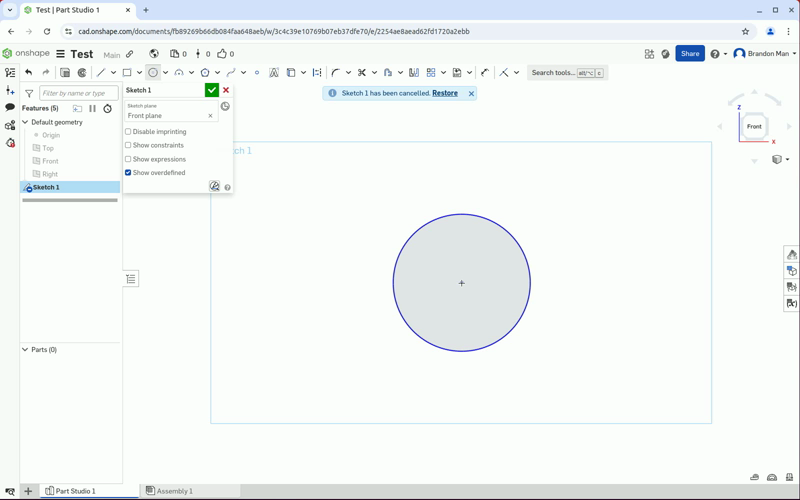
key_up(shift)
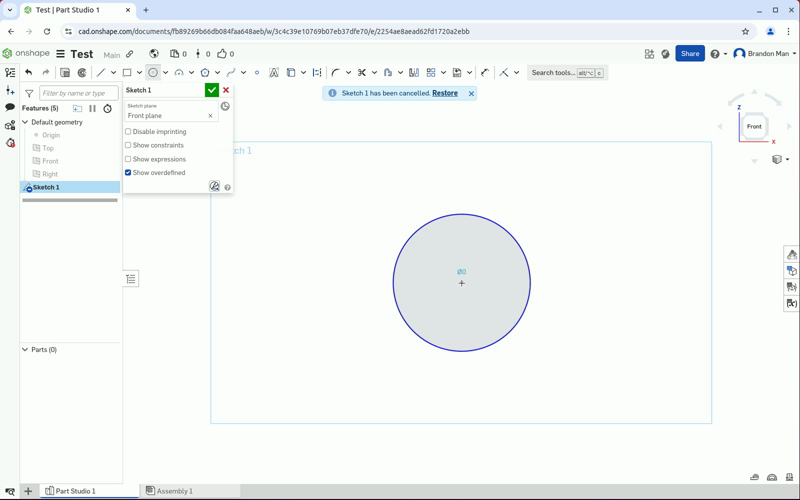
mouse_move(520, 282)
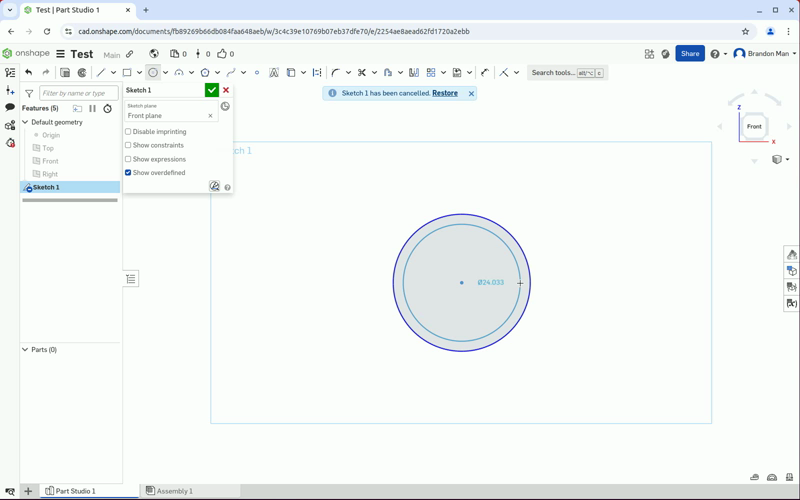
click(520, 282)
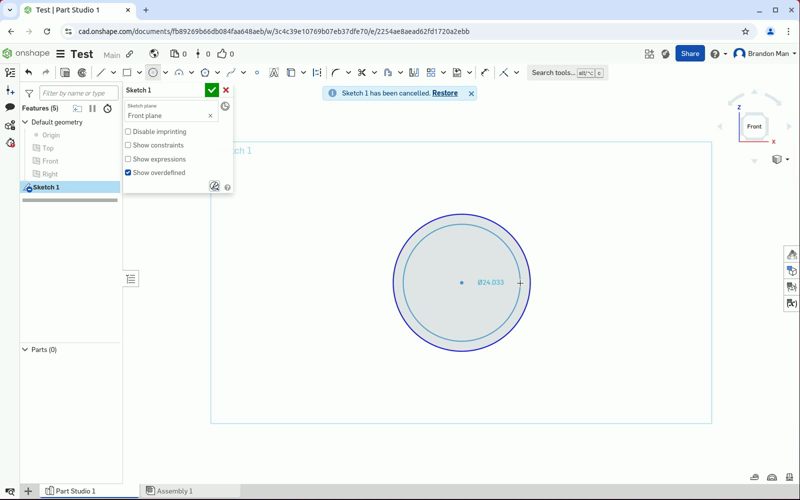
key(esc)
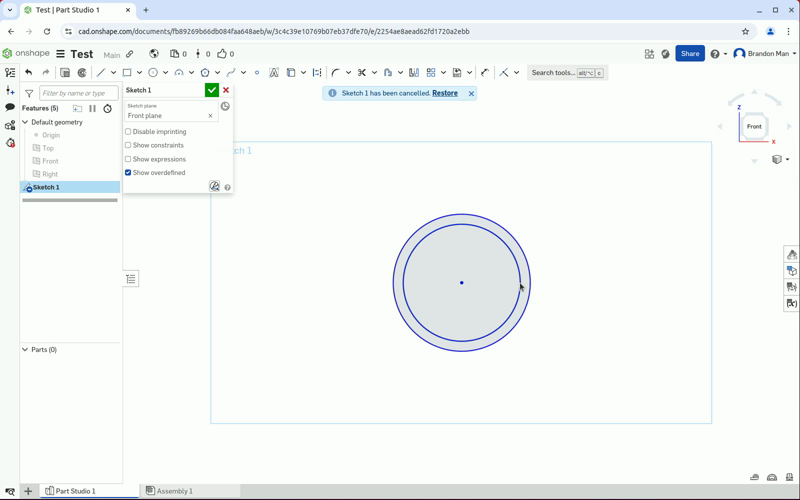
mouse_move(399, 281)
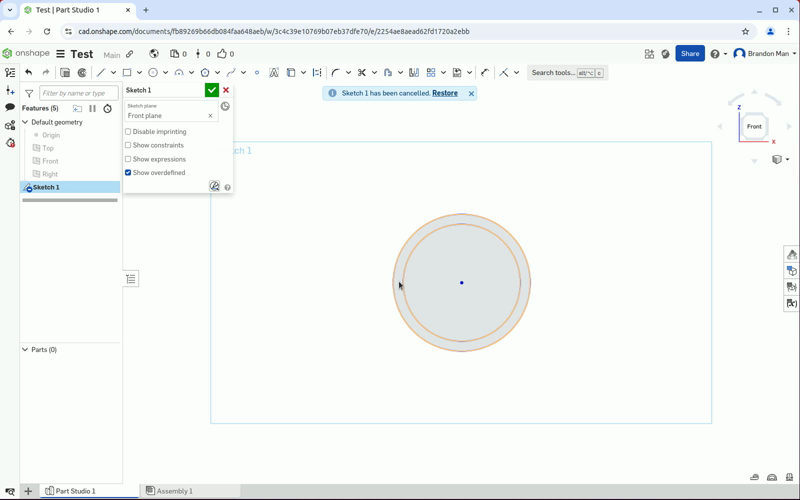
click(399, 281)
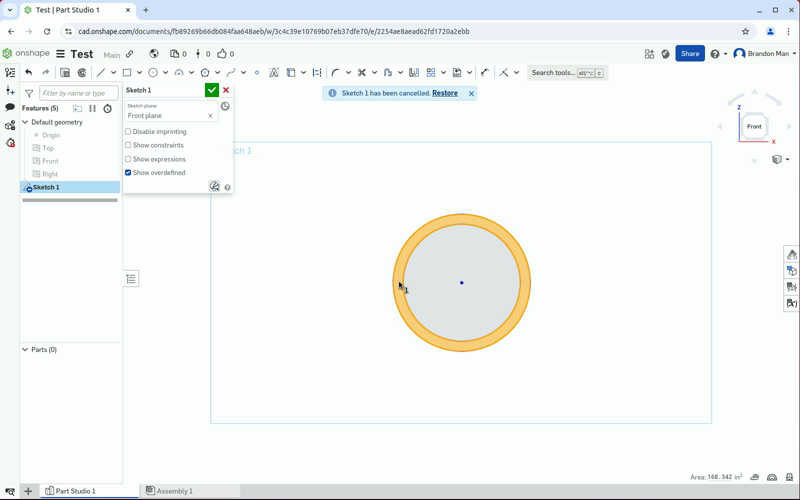
mouse_move(73, 352)
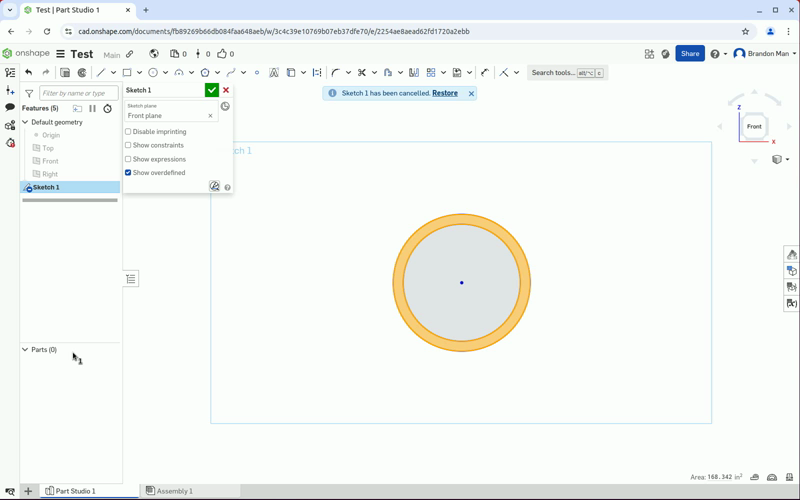
key(shift+y)
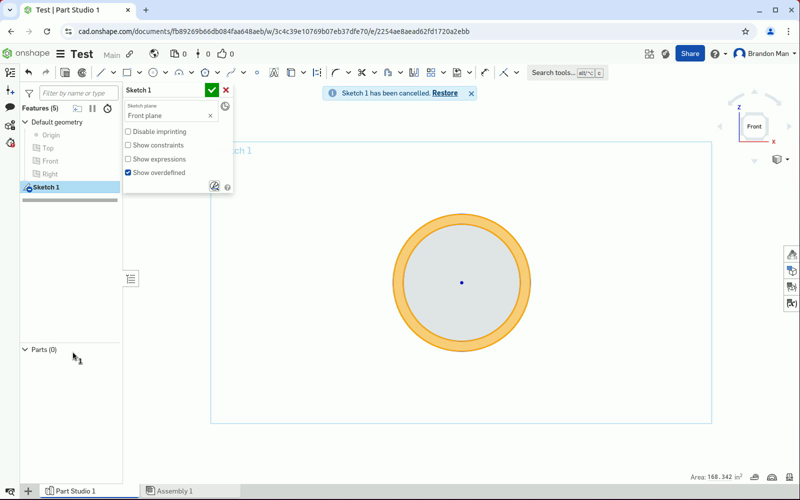
key(shift+e)
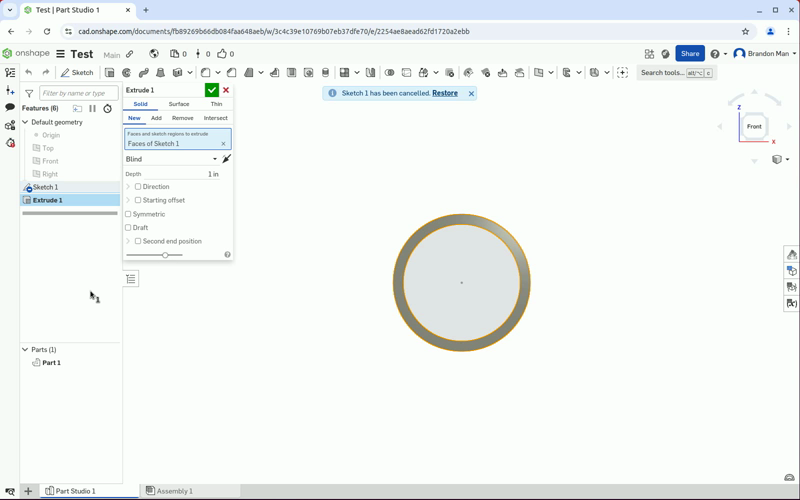
mouse_move(143, 106)
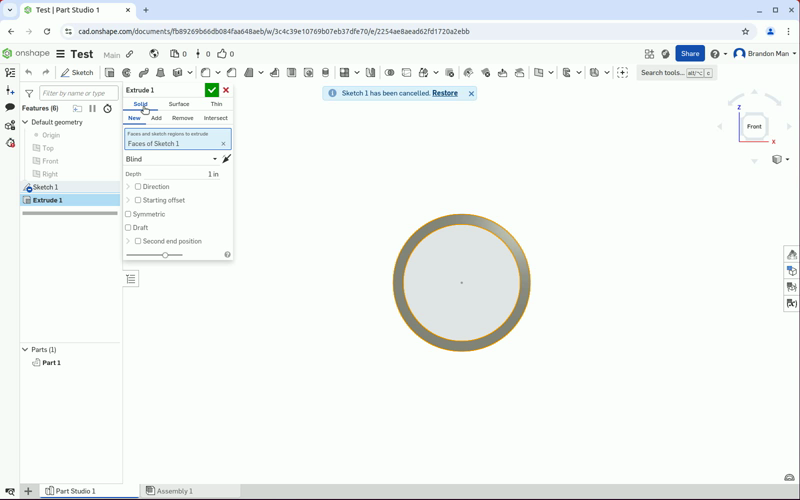
click(143, 106)
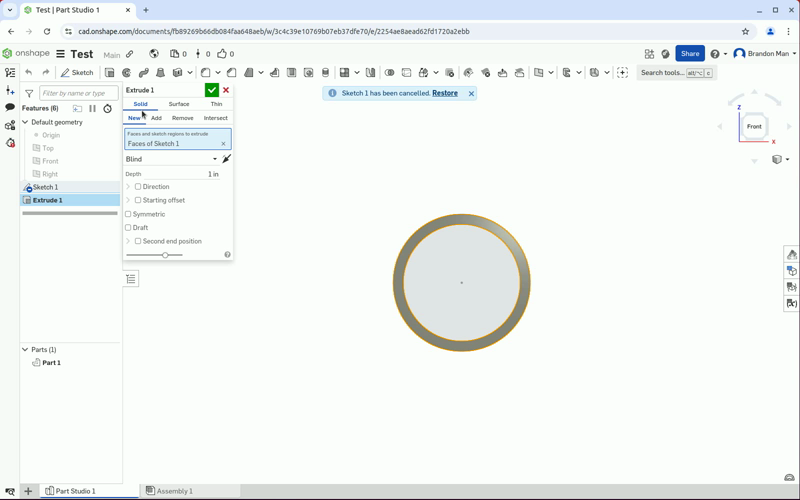
mouse_move(137, 120)
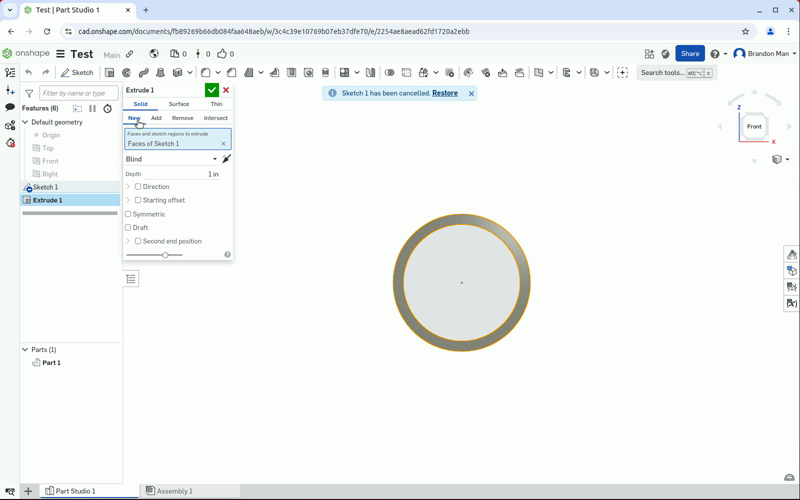
click(137, 120)
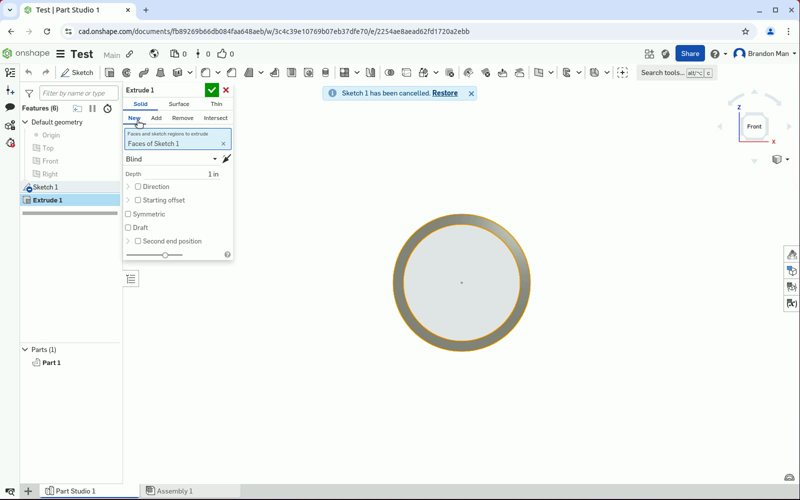
key(tab, 4)
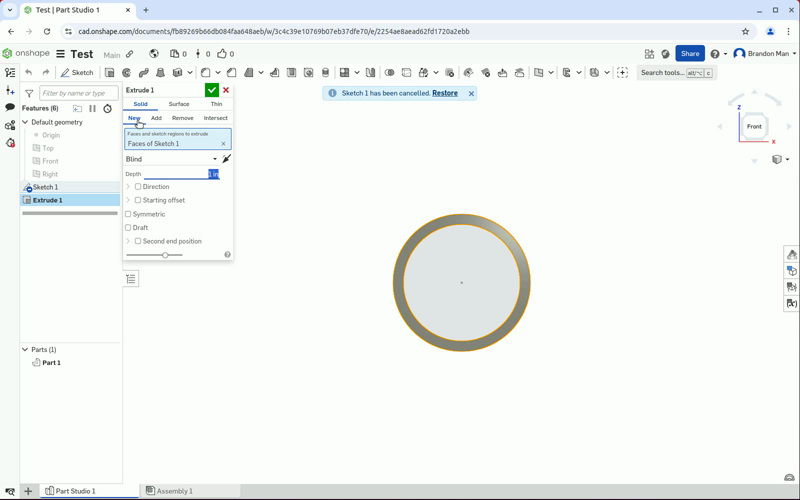
text(7.462)
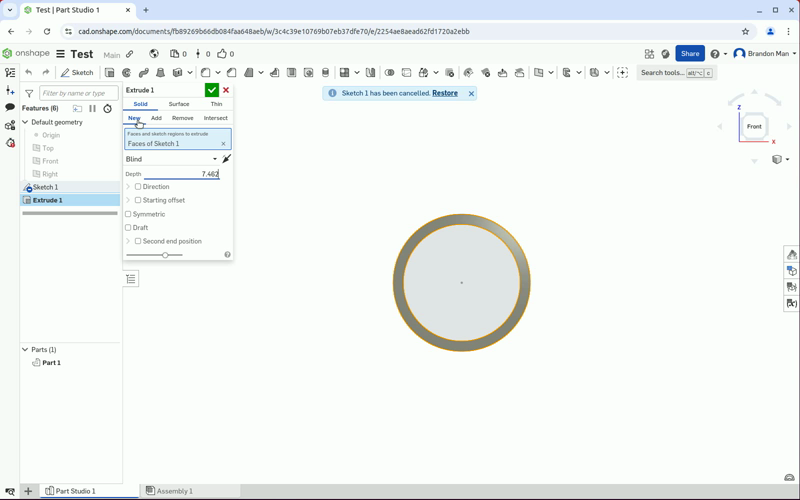
key(enter)
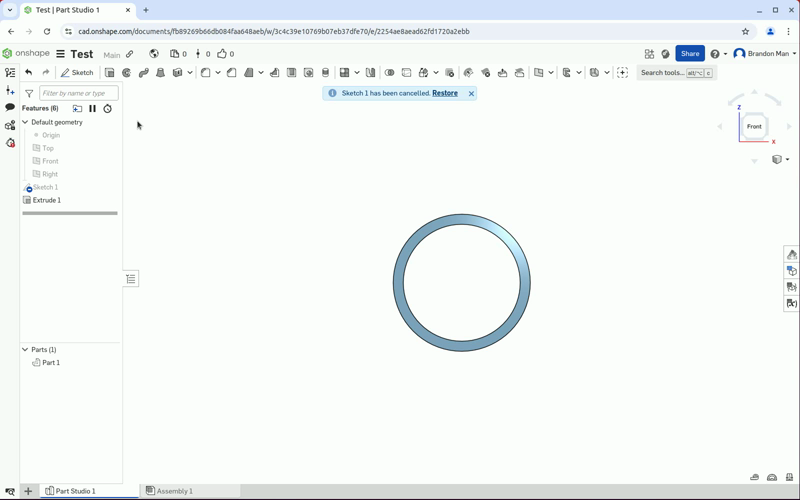
key(shift+h)
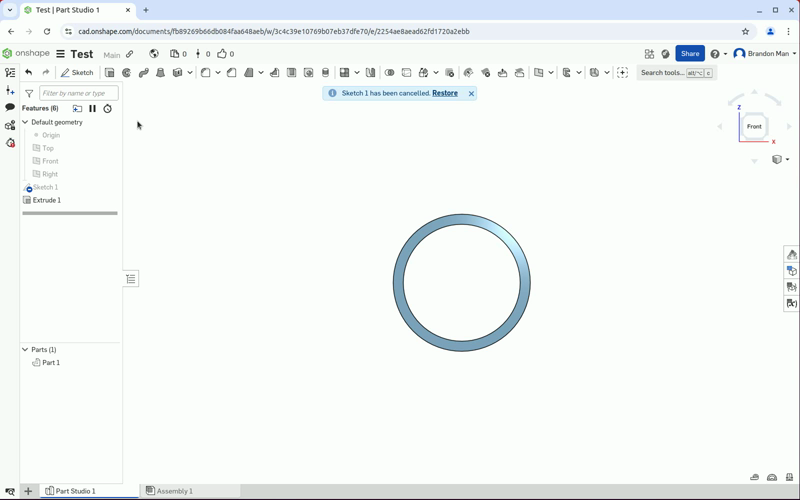
key(shift+h)
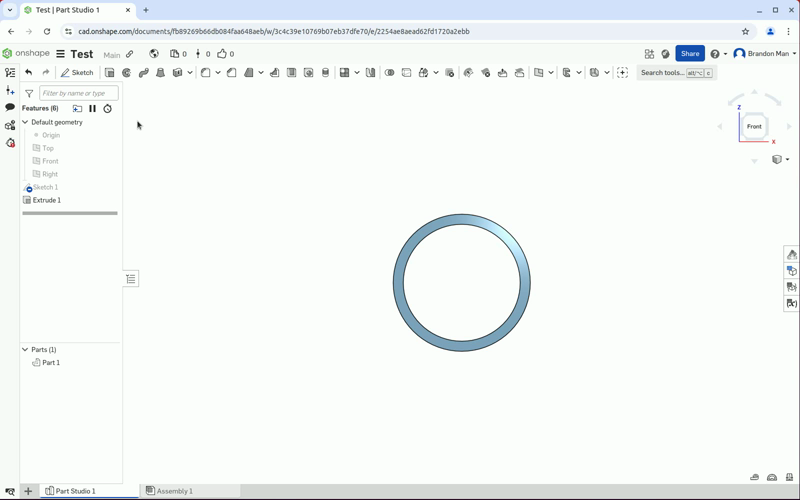
mouse_move(73, 189)
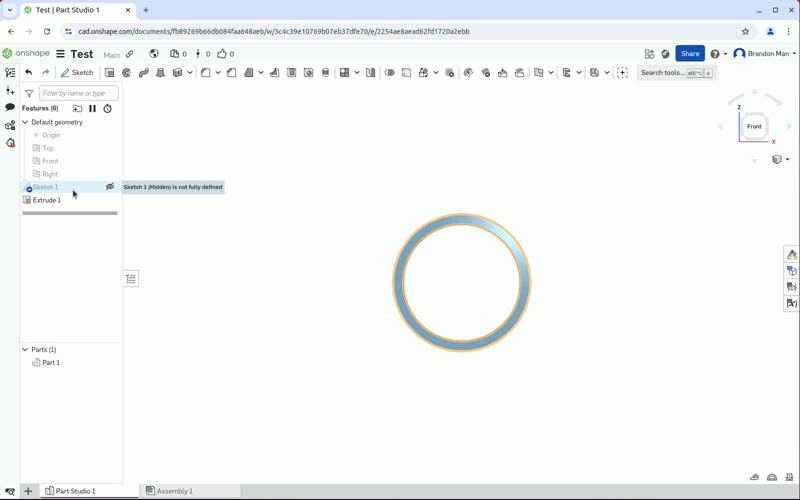
click(73, 189)
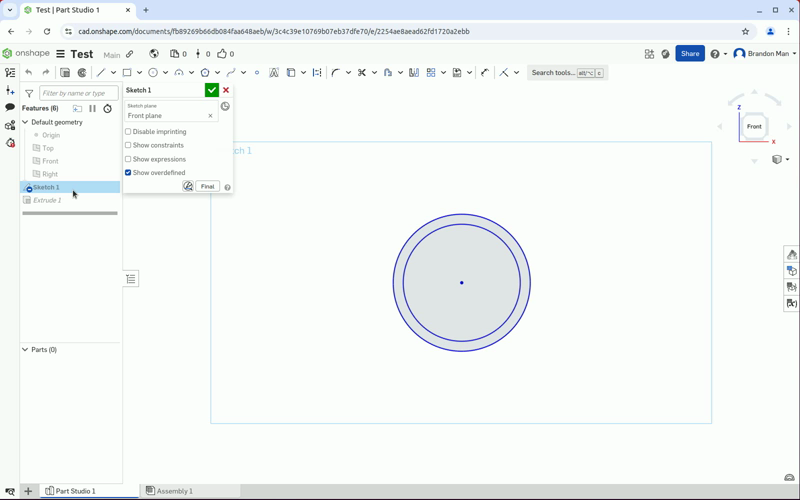
mouse_move(229, 92)
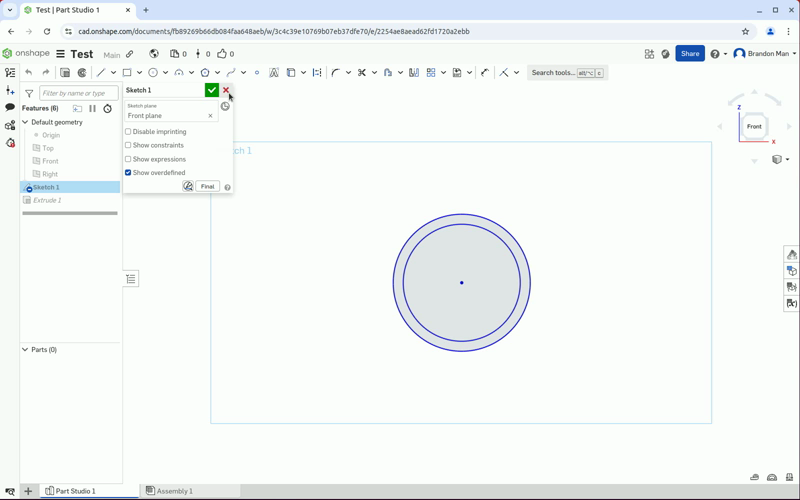
click(229, 92)
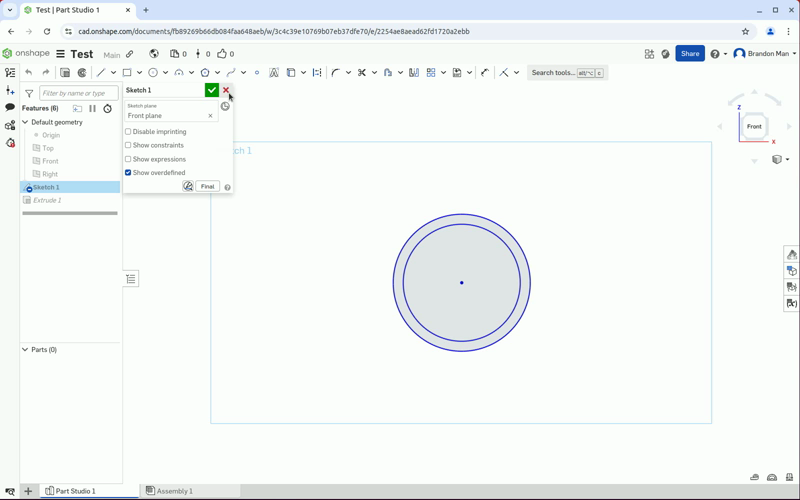
key(shift+s)
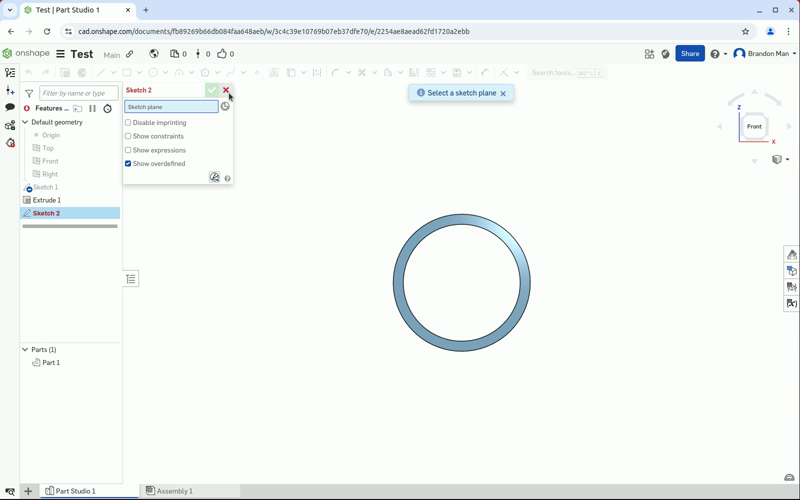
mouse_move(73, 163)
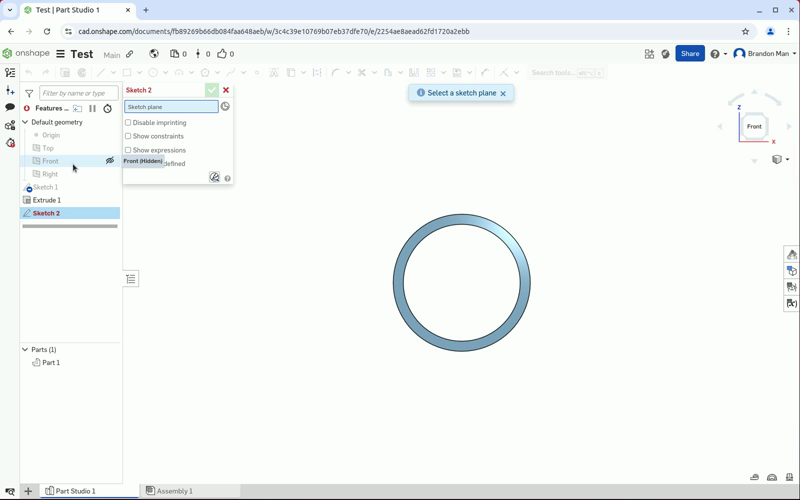
click(73, 163)
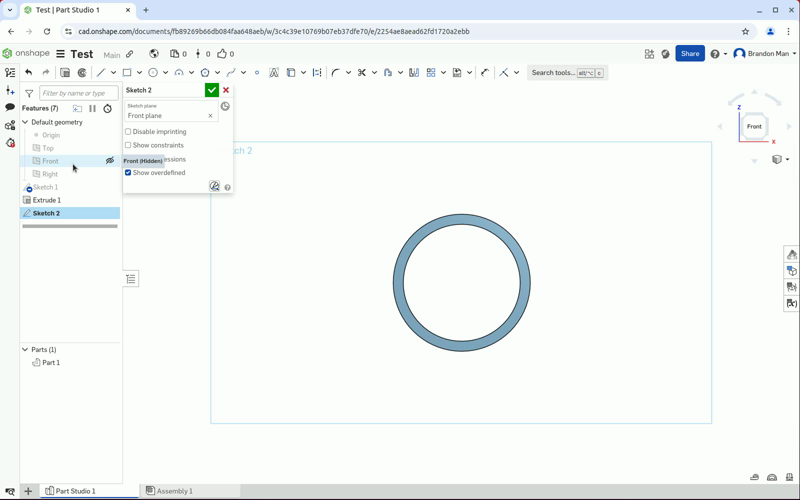
mouse_move(73, 352)
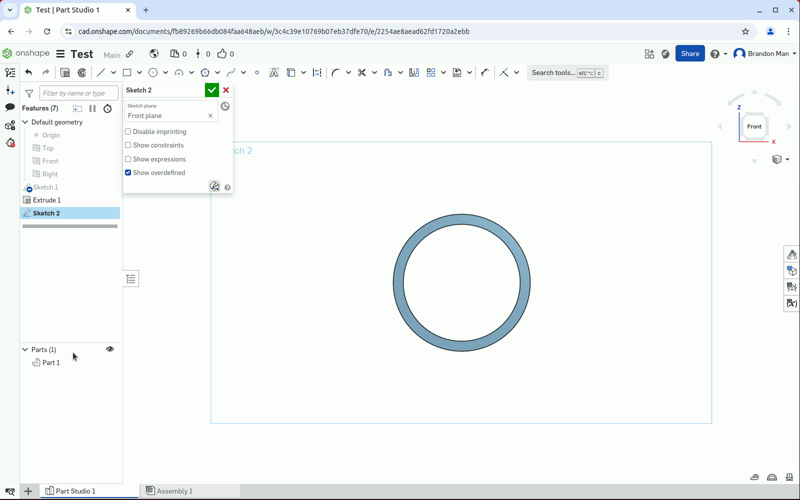
key(y)
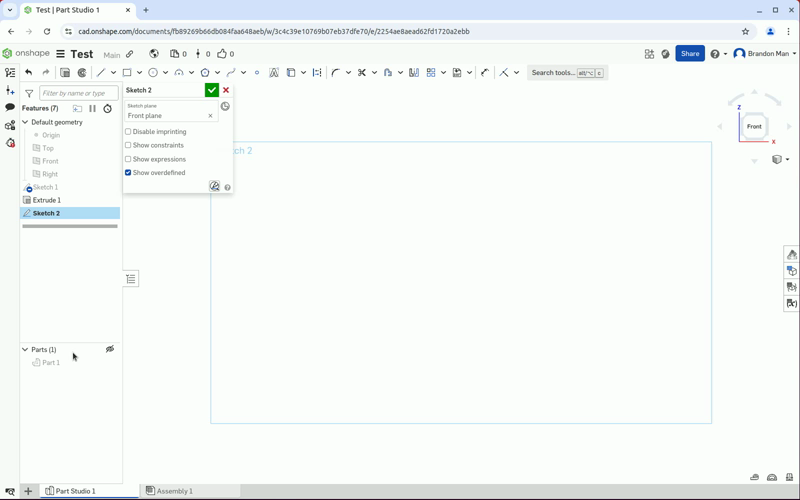
key(l)
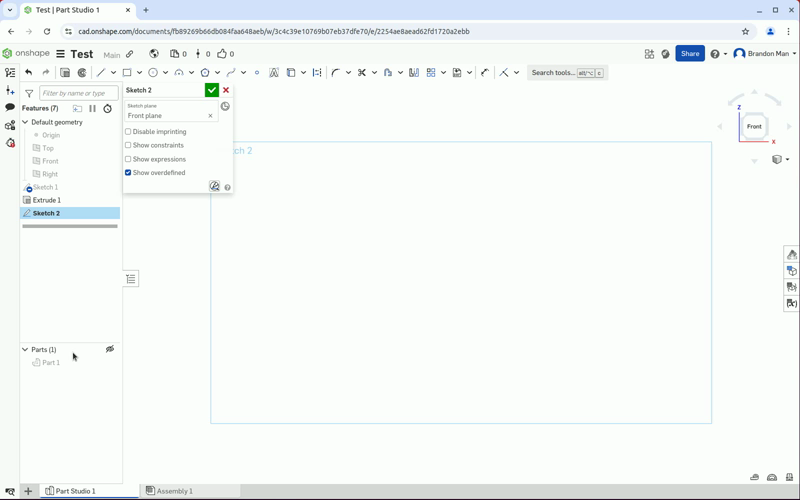
key_down(shift)
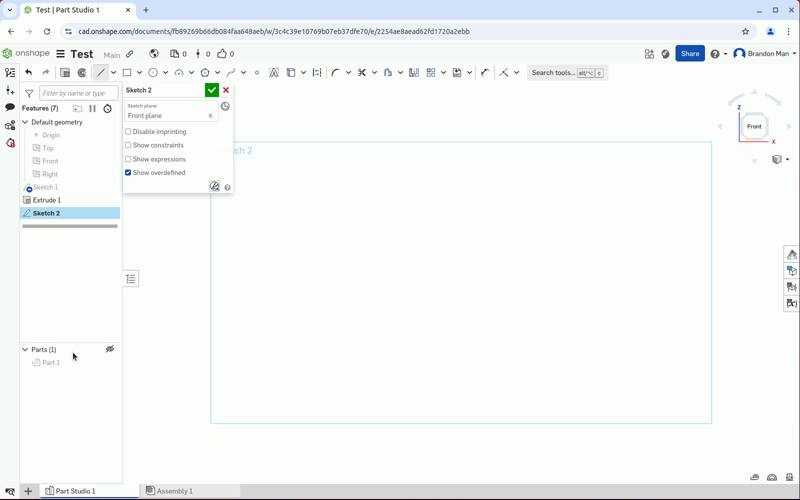
mouse_move(418, 365)
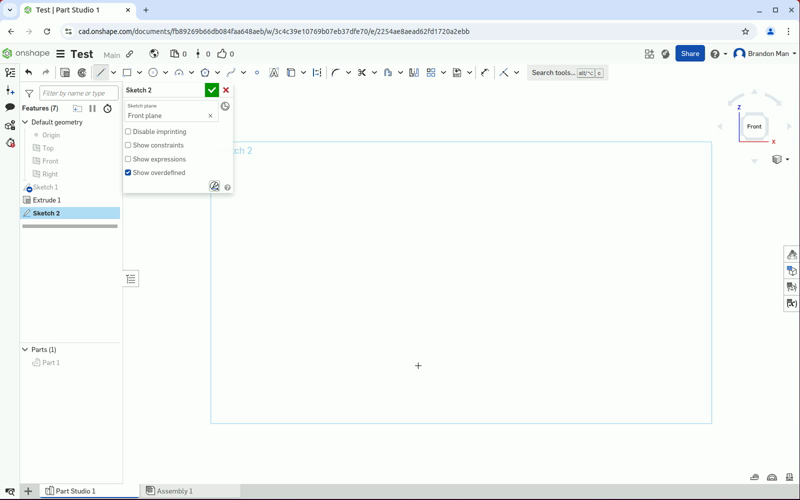
click(418, 365)
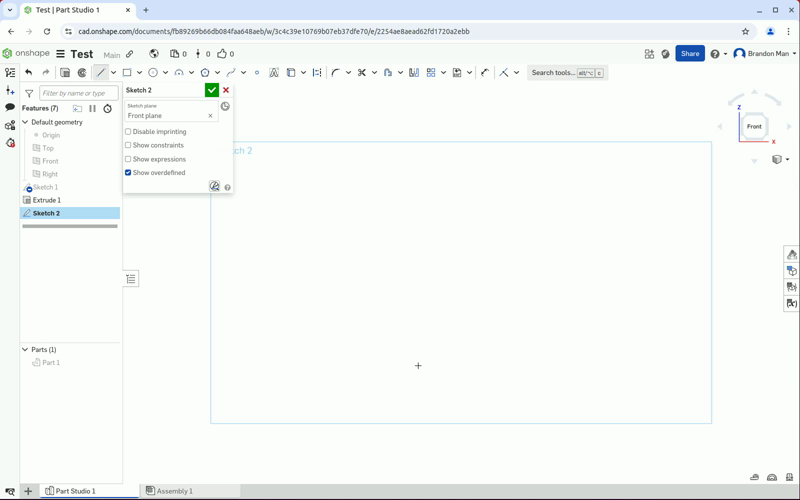
key_up(shift)
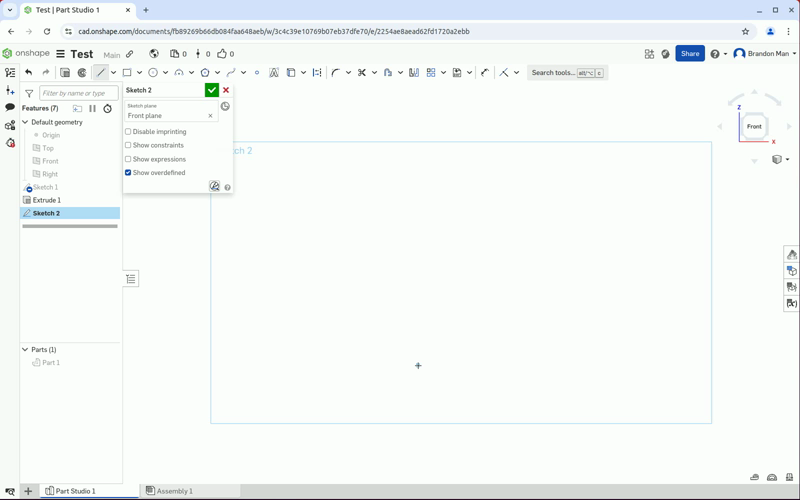
key_down(shift)
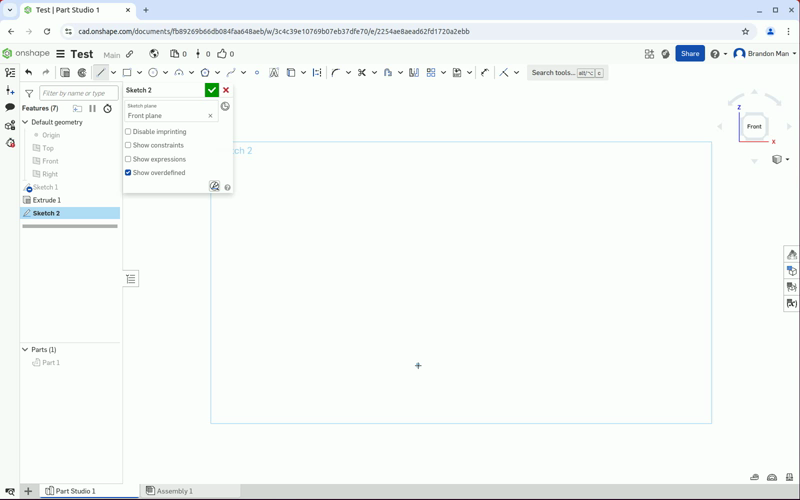
mouse_move(448, 365)
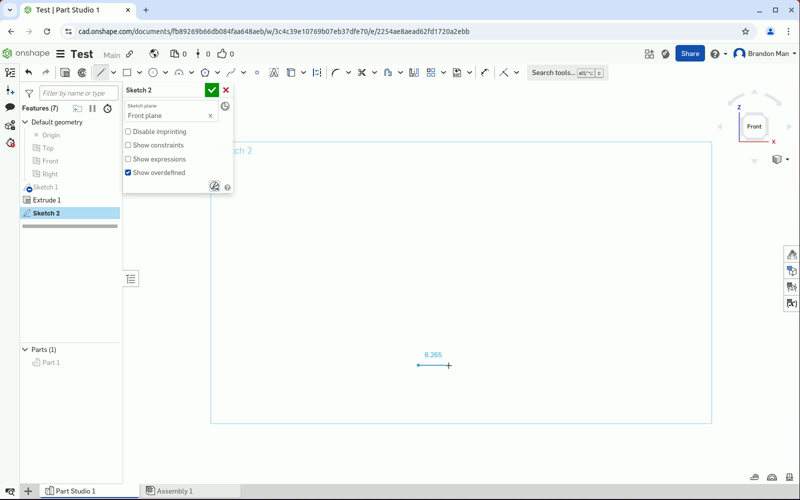
mouse_move(451, 371)
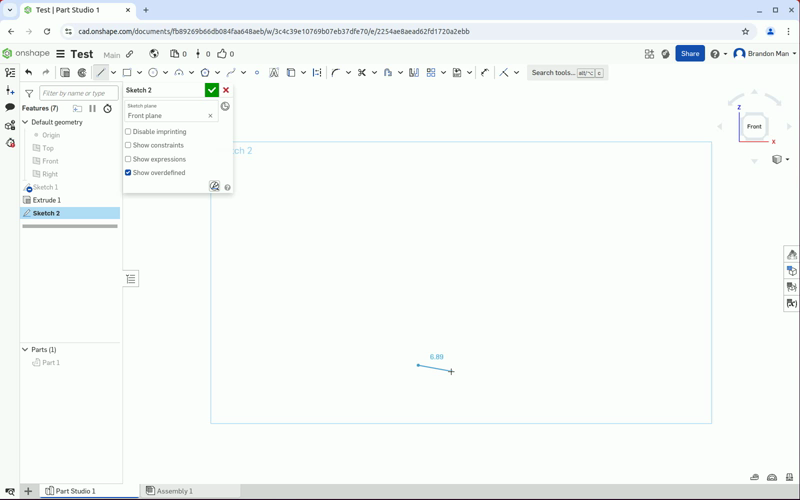
click(451, 371)
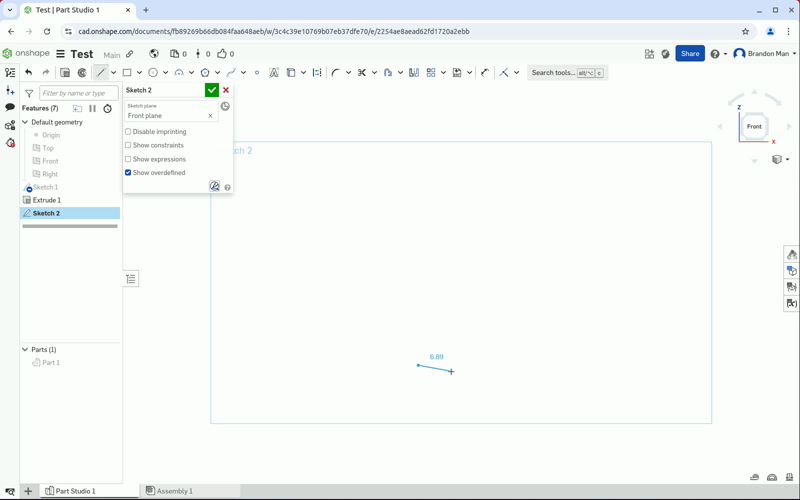
key_up(shift)
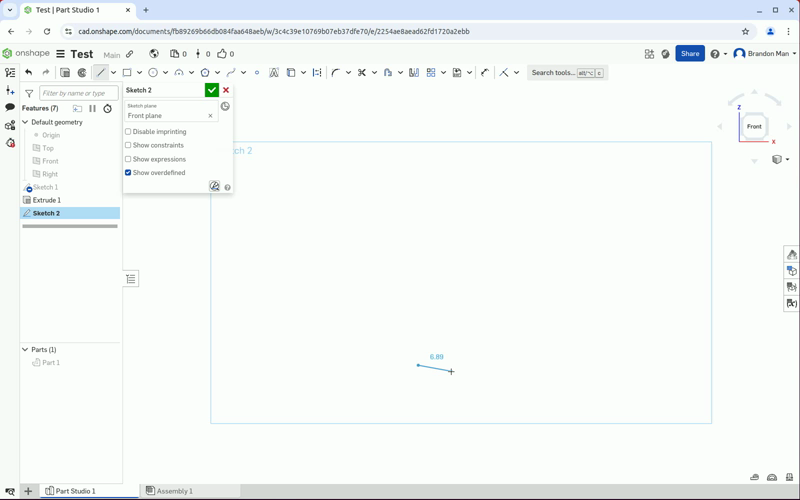
key_down(shift)
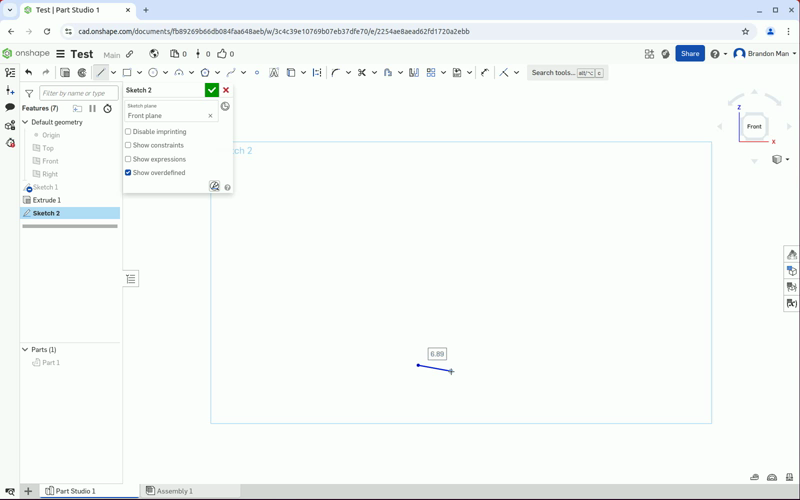
mouse_move(488, 265)
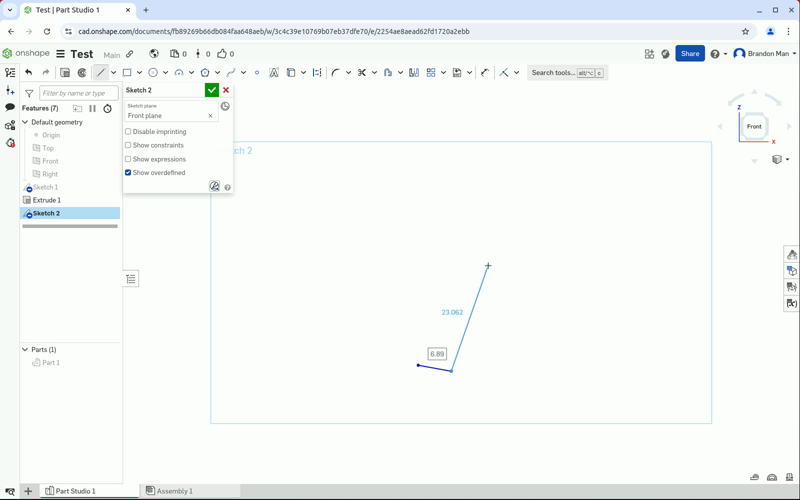
click(488, 265)
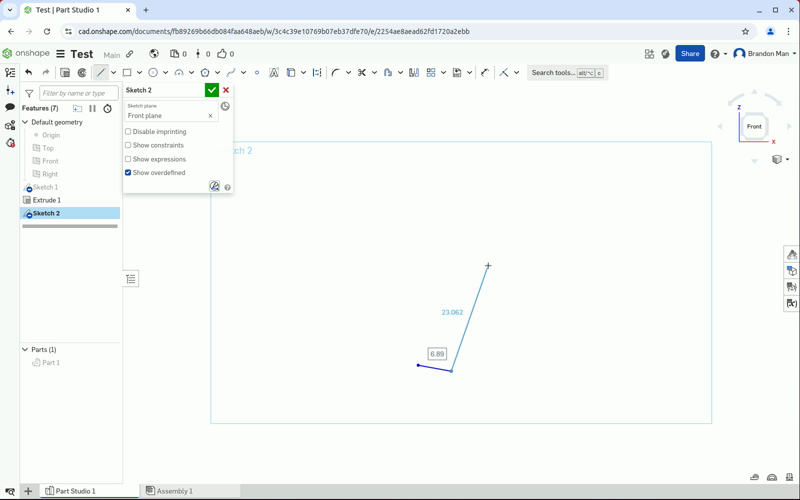
key_up(shift)
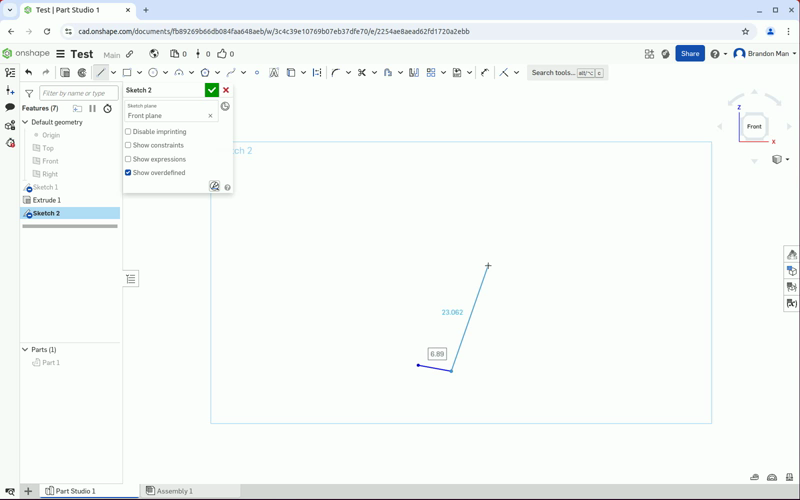
key_down(shift)
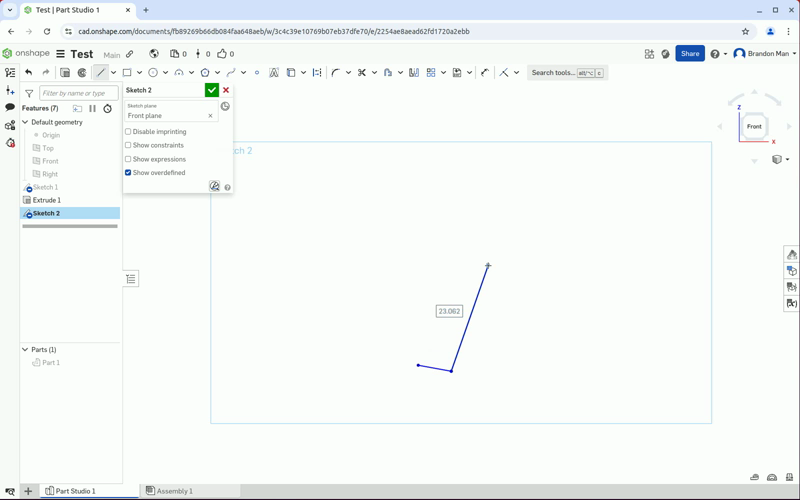
mouse_move(518, 265)
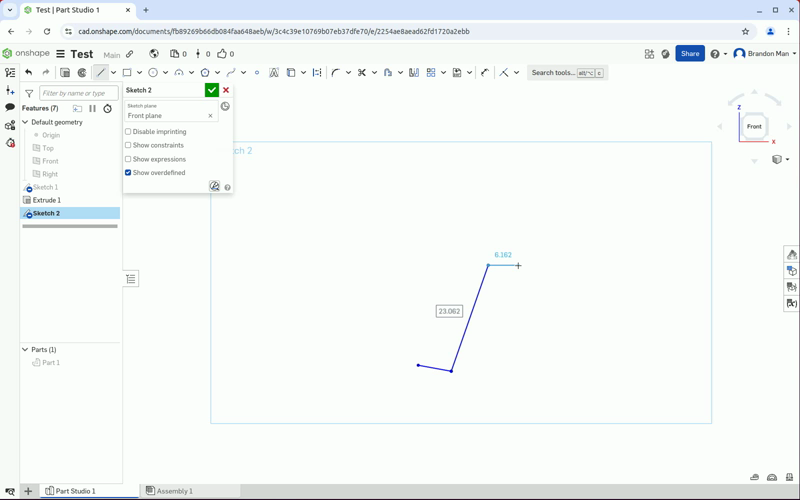
mouse_move(451, 265)
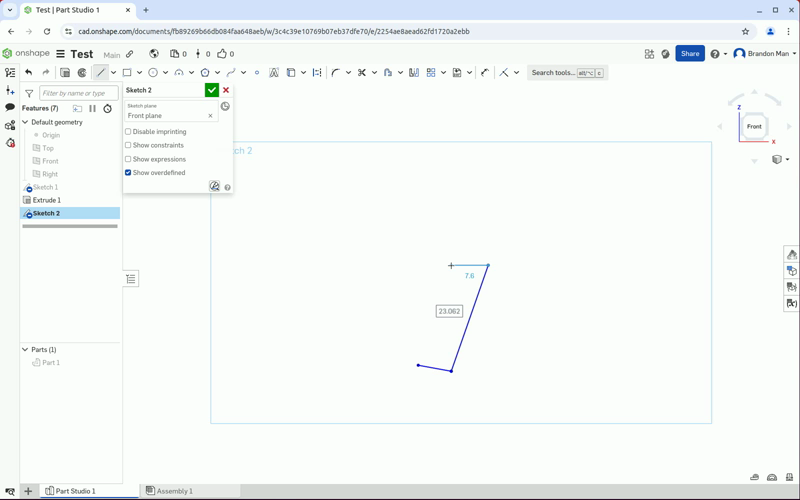
click(451, 265)
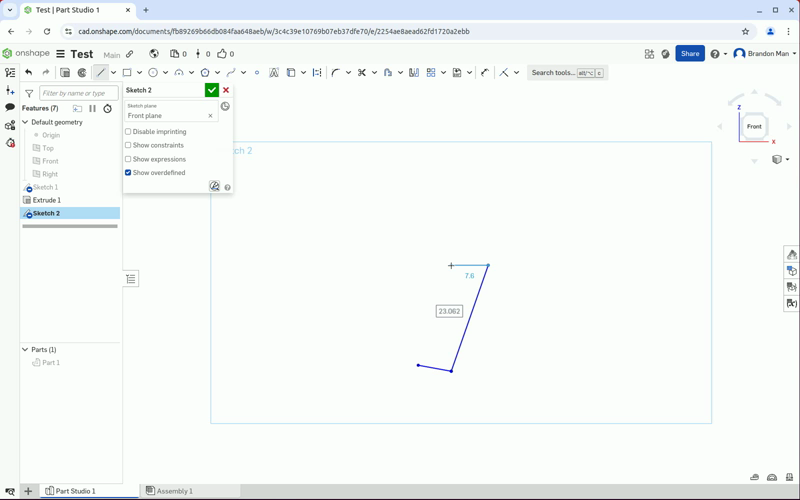
key_up(shift)
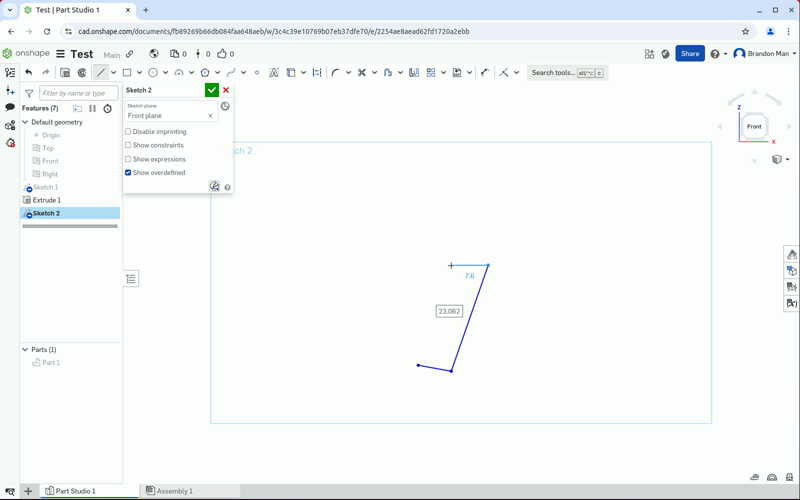
key_down(shift)
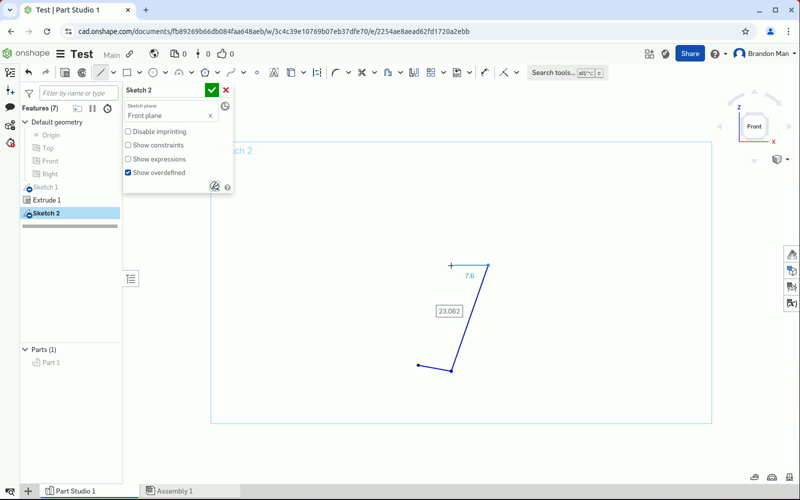
mouse_move(479, 179)
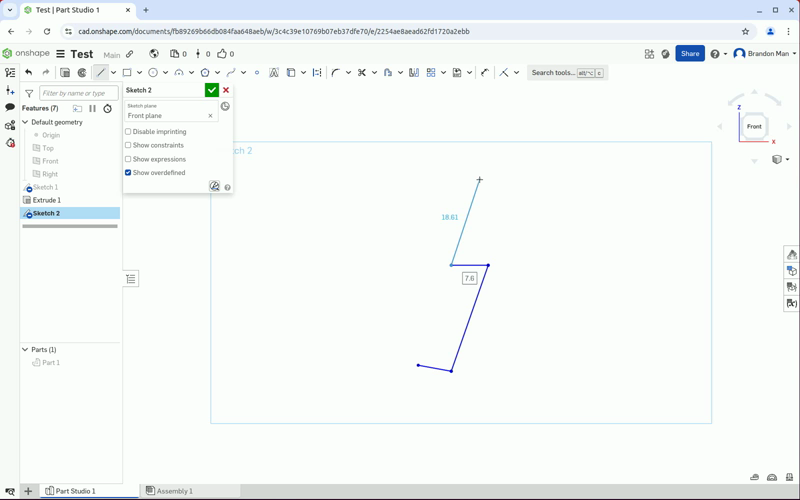
click(479, 179)
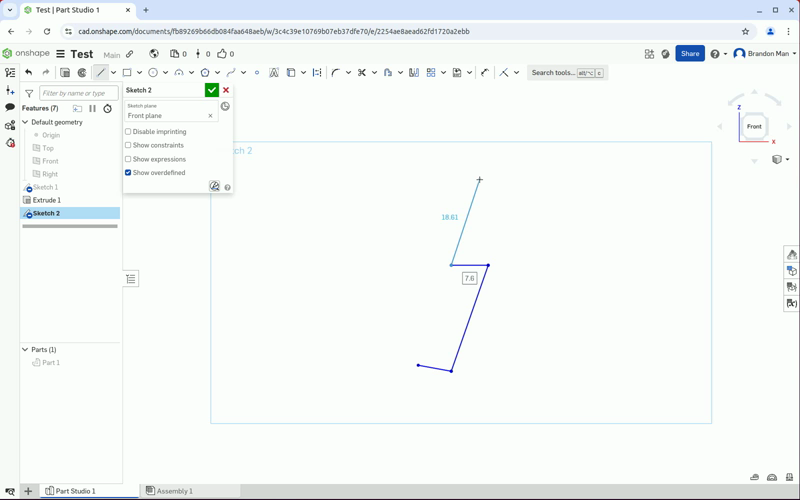
key_up(shift)
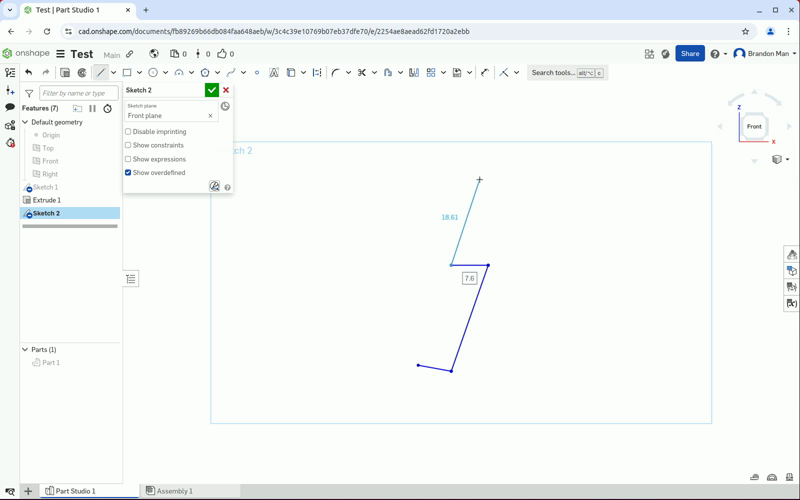
key_down(shift)
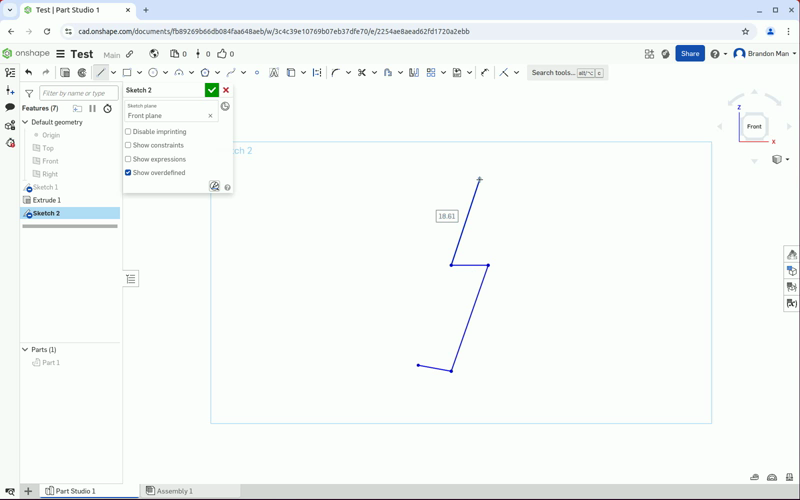
mouse_move(509, 179)
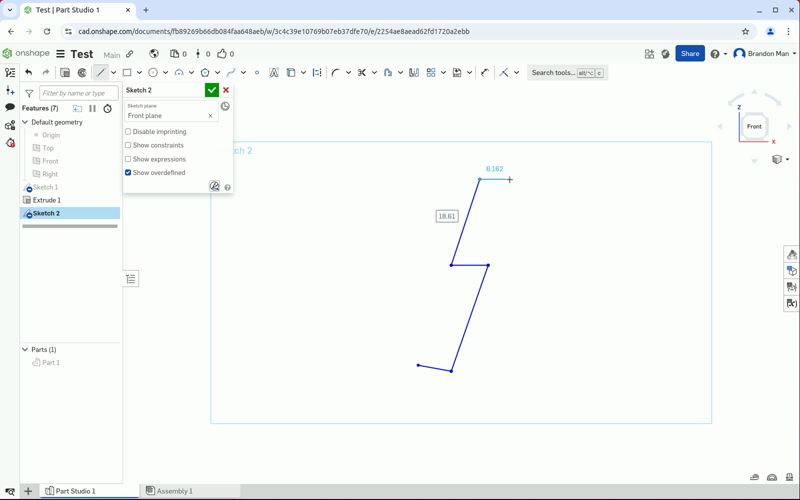
mouse_move(455, 171)
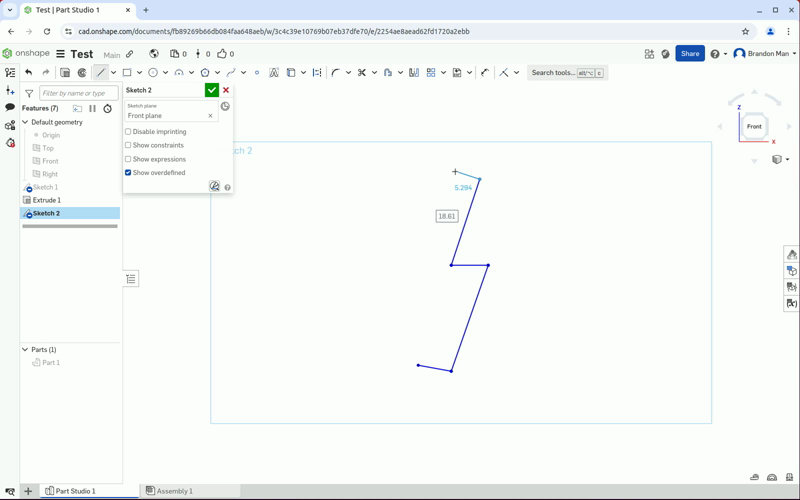
click(455, 171)
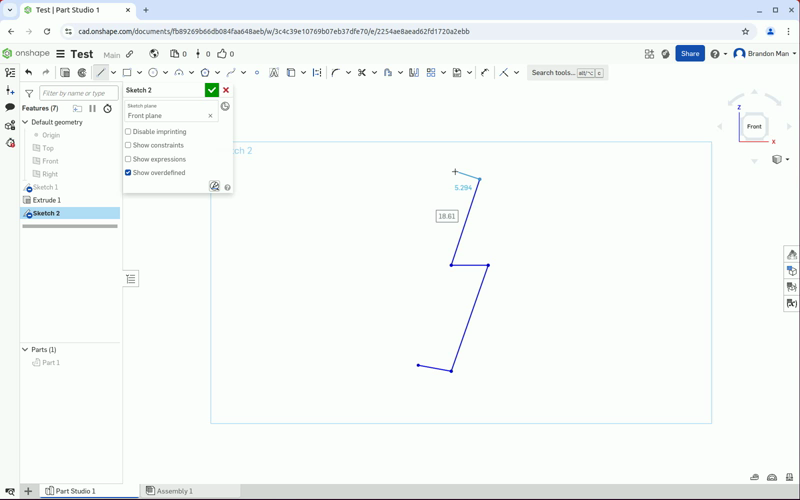
key_up(shift)
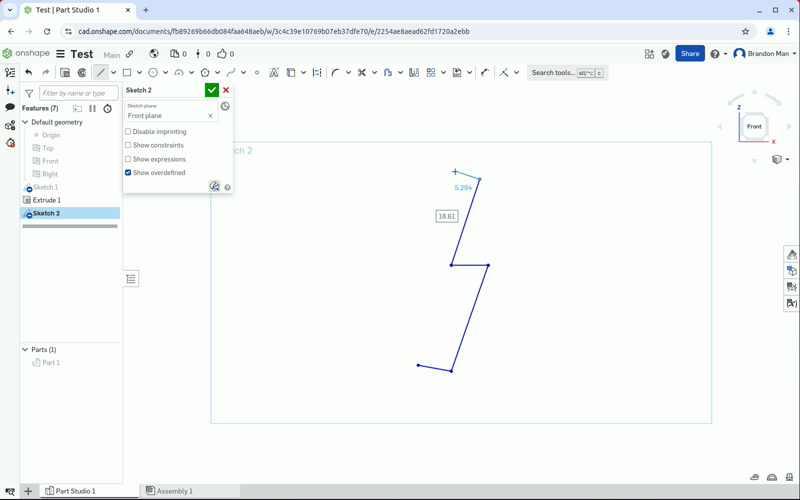
key_down(shift)
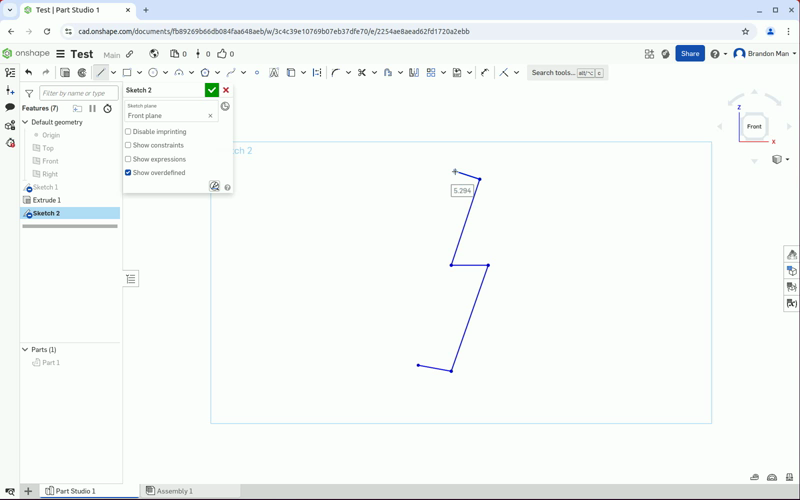
mouse_move(418, 283)
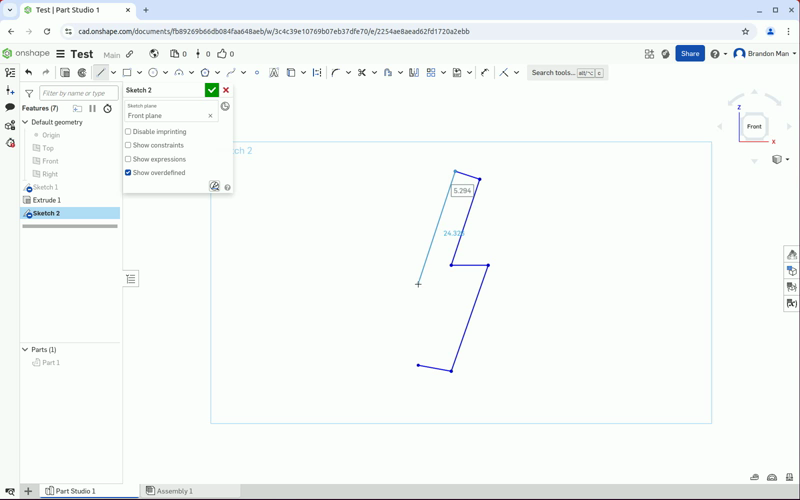
click(418, 283)
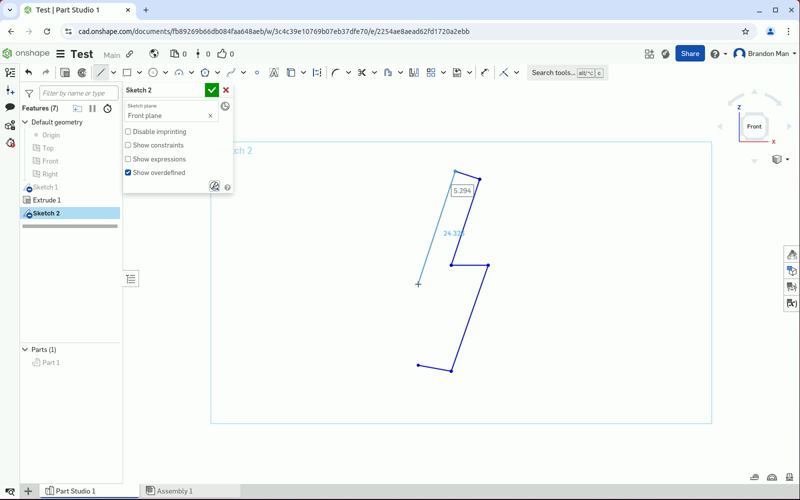
key_up(shift)
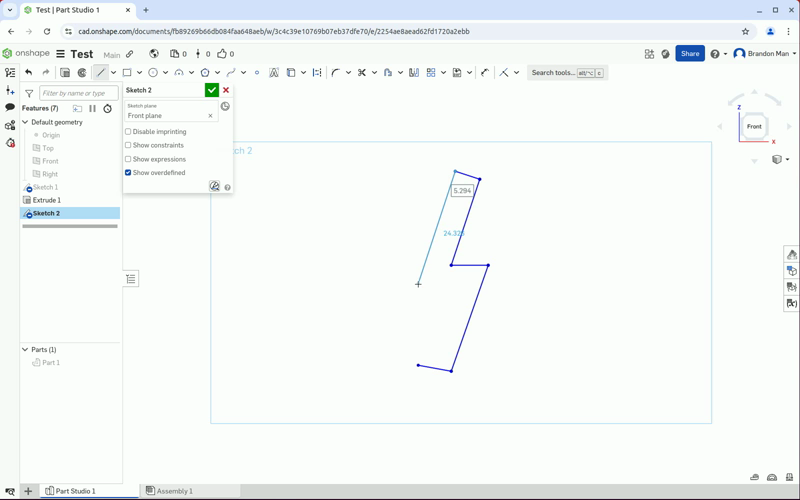
key_down(shift)
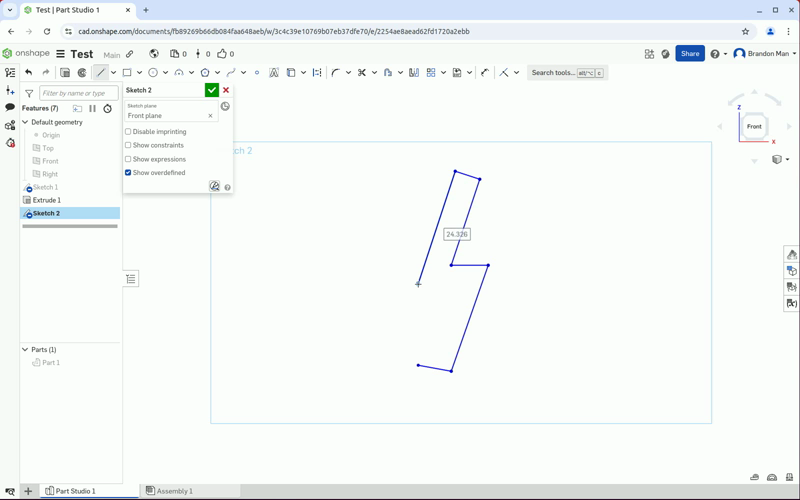
mouse_move(448, 283)
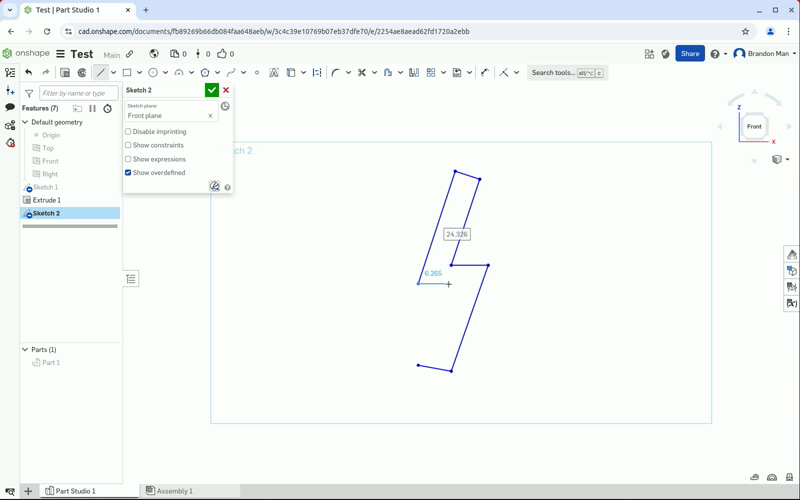
mouse_move(447, 287)
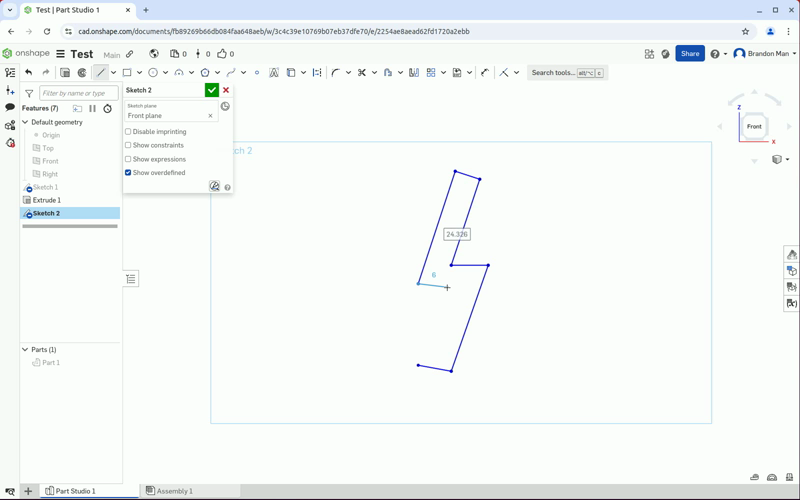
click(447, 287)
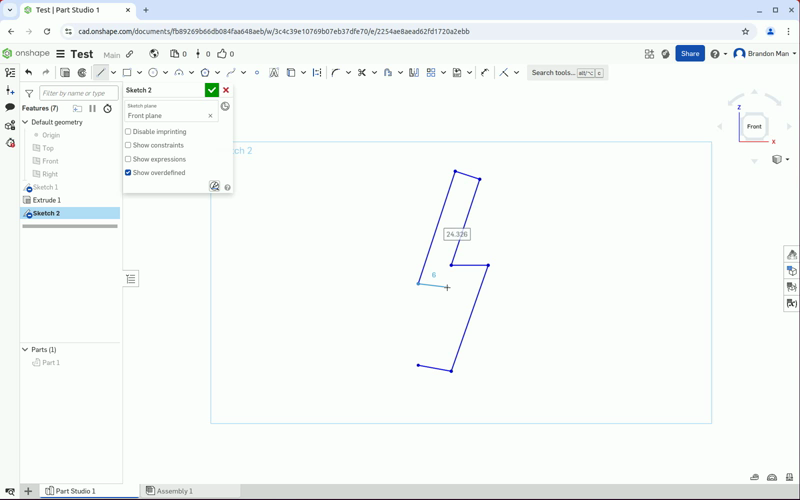
key_up(shift)
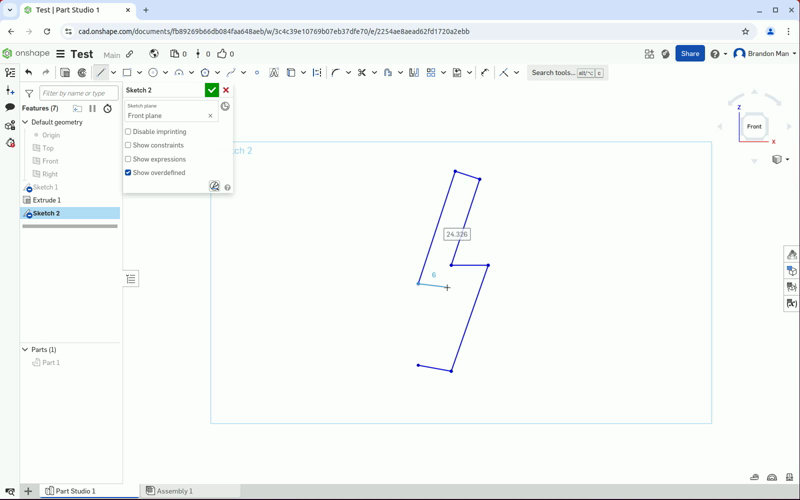
key_down(shift)
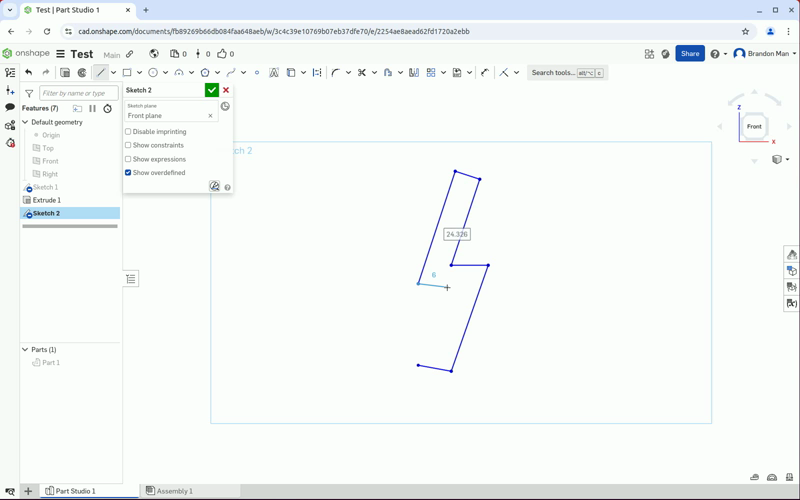
mouse_move(418, 365)
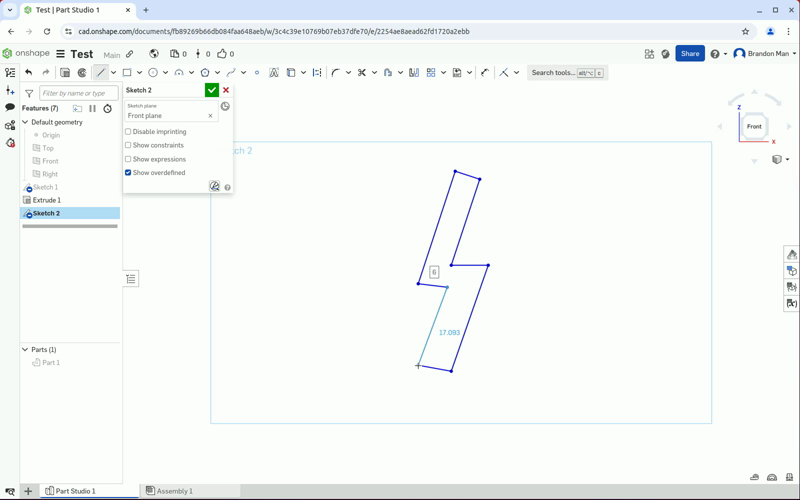
key_up(shift)
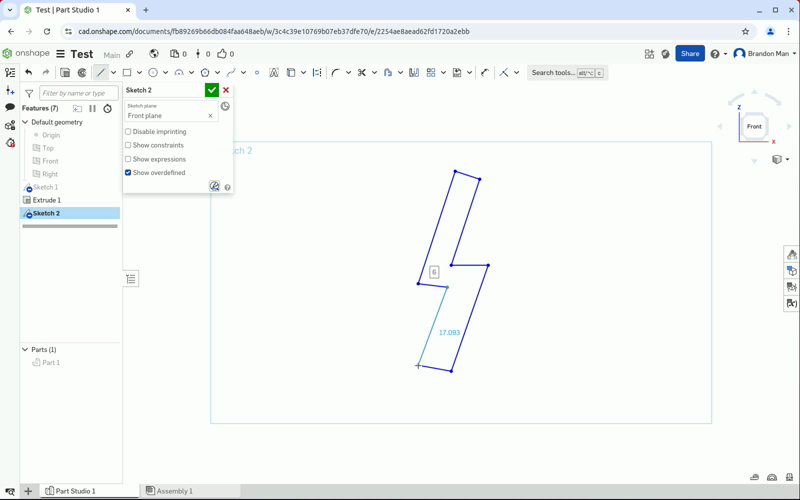
click(418, 365)
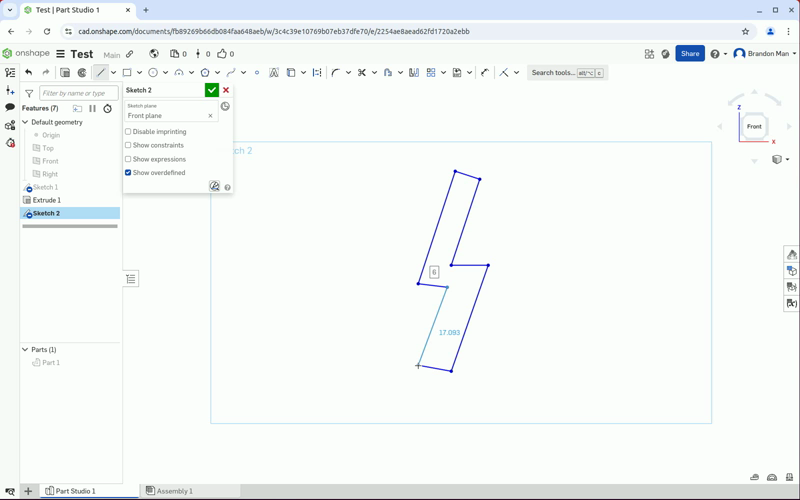
key(esc)
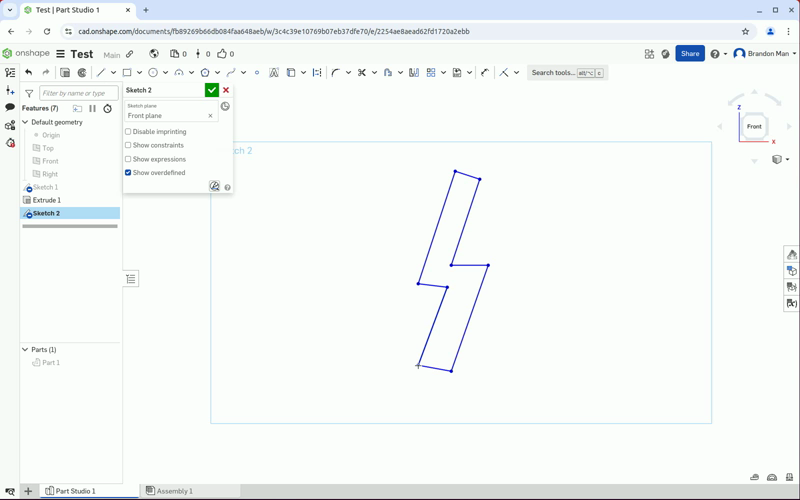
mouse_move(443, 279)
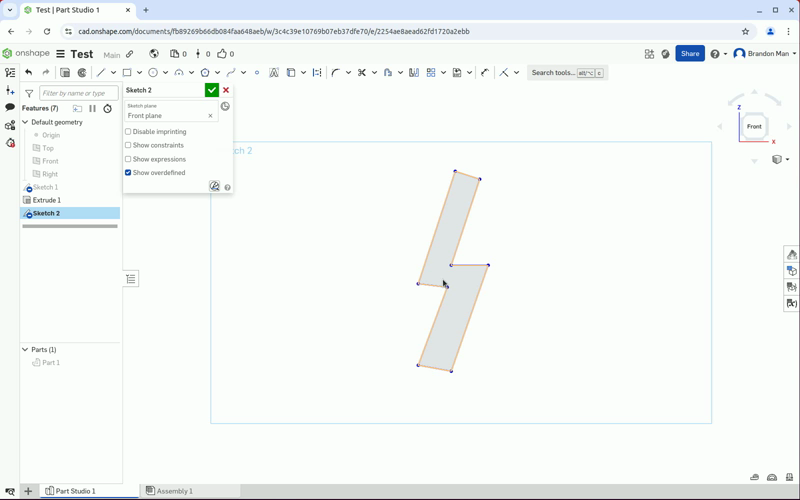
click(443, 279)
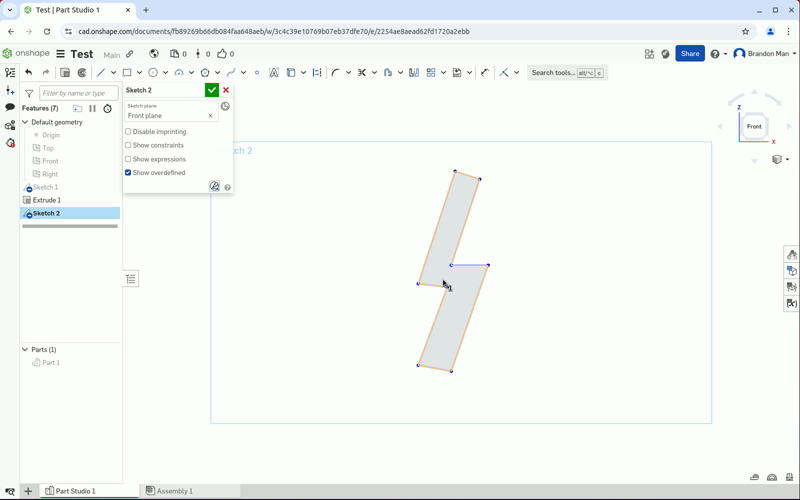
mouse_move(73, 352)
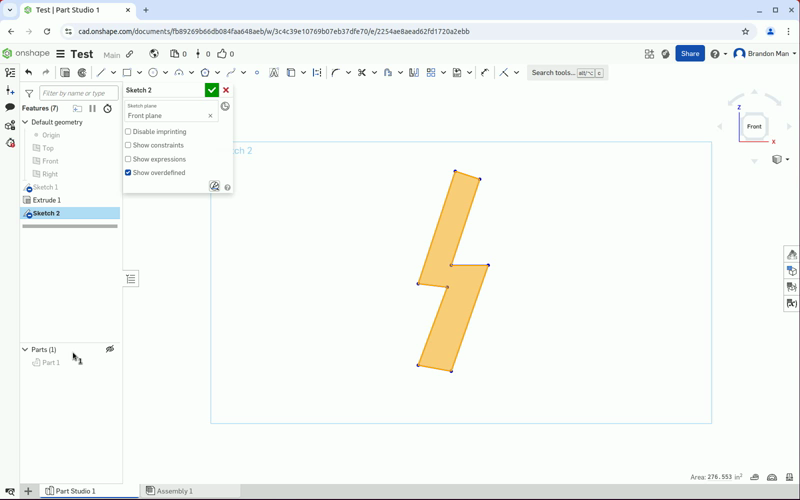
key(shift+y)
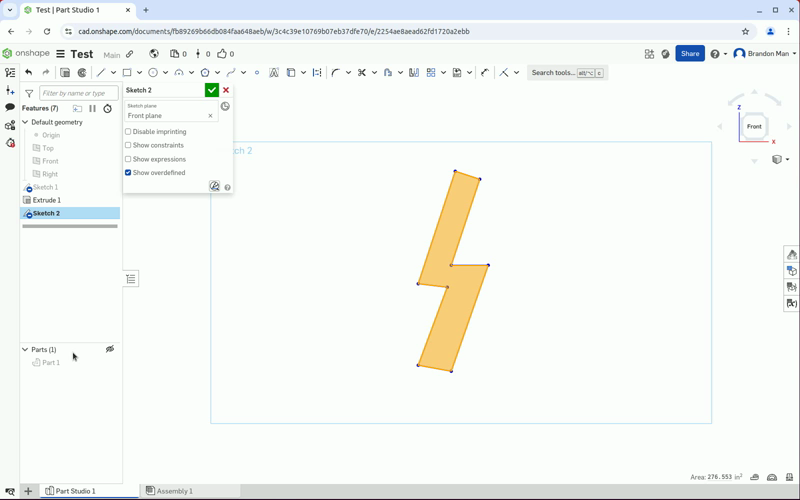
key(shift+e)
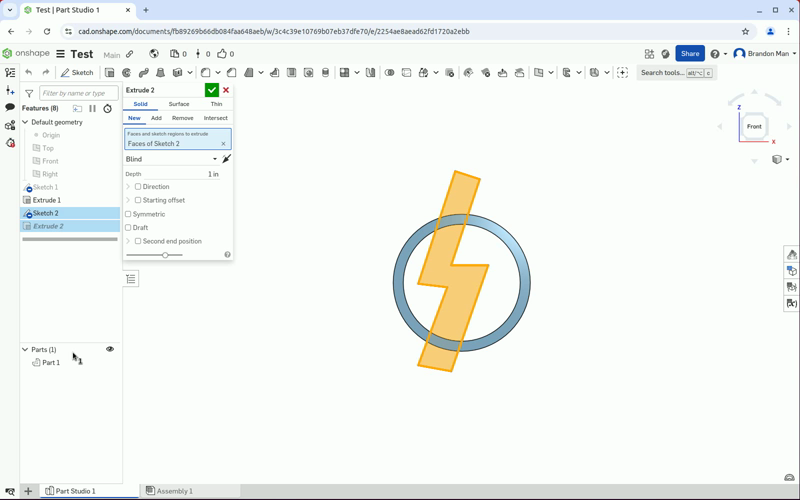
mouse_move(143, 106)
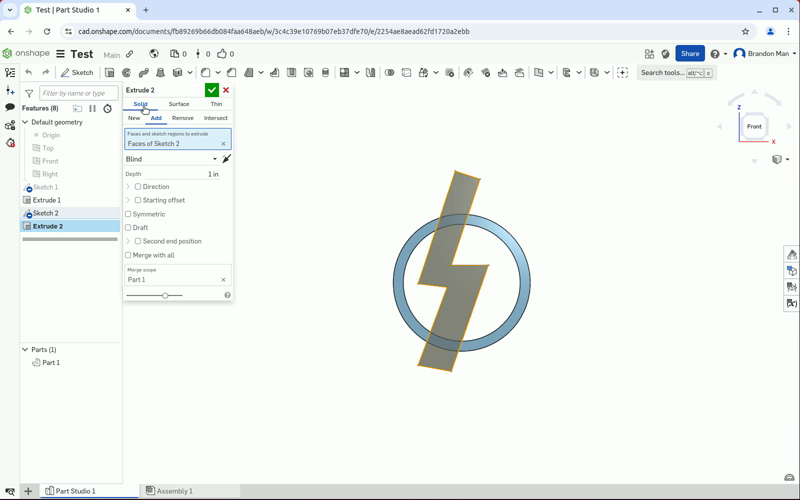
click(143, 106)
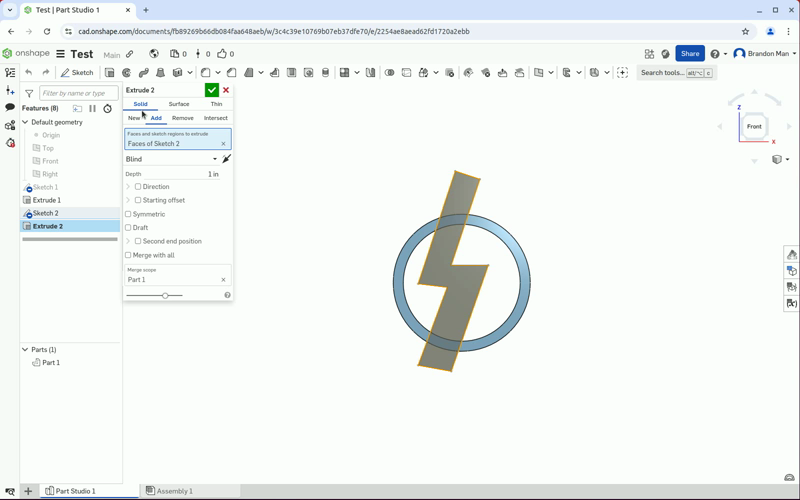
mouse_move(137, 120)
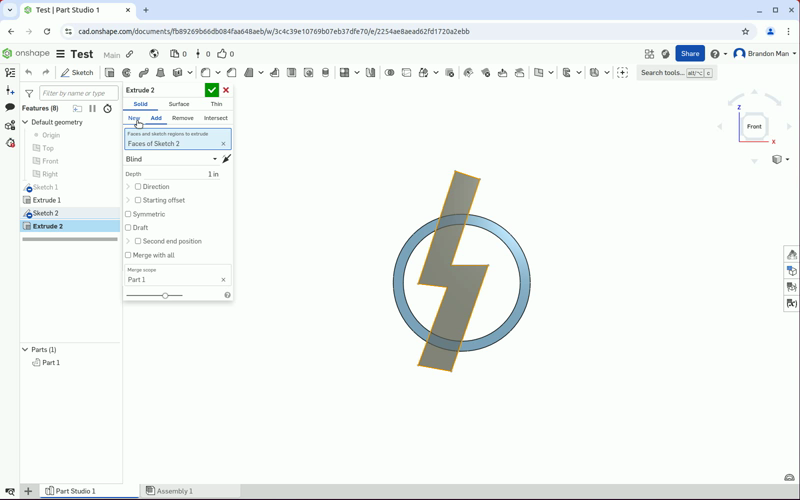
click(137, 120)
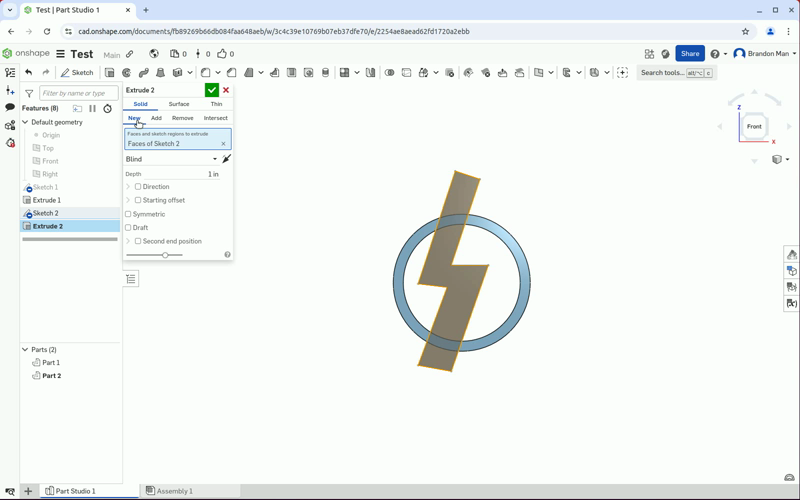
key(tab, 4)
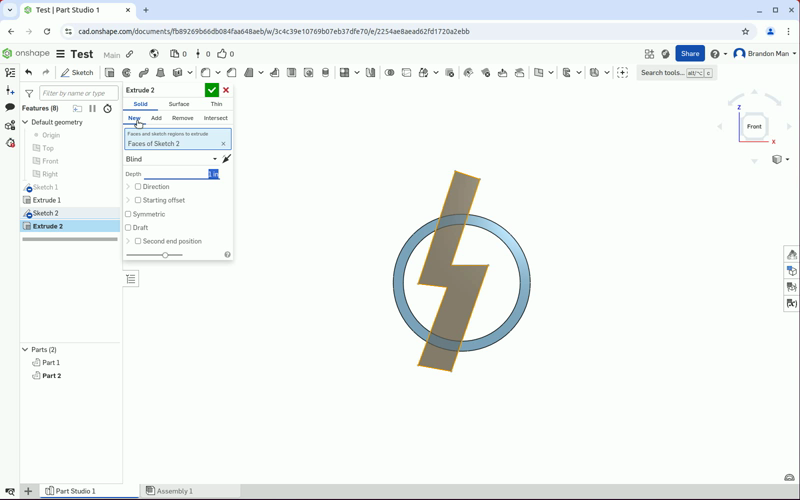
text(7.462)
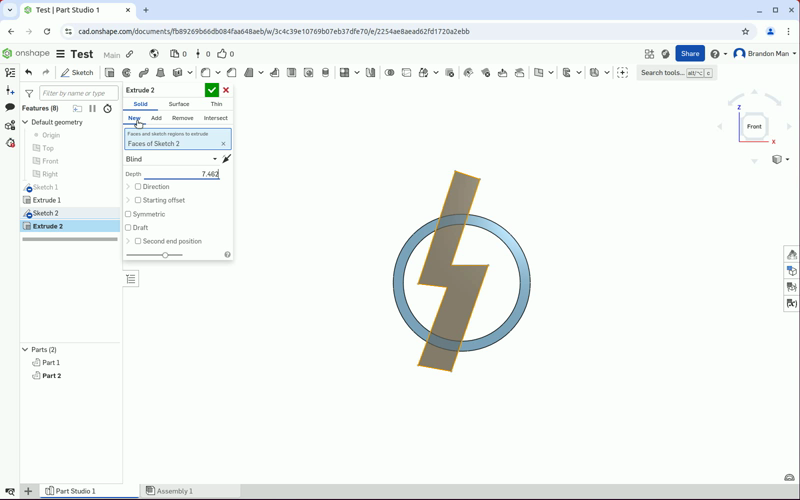
key(enter)
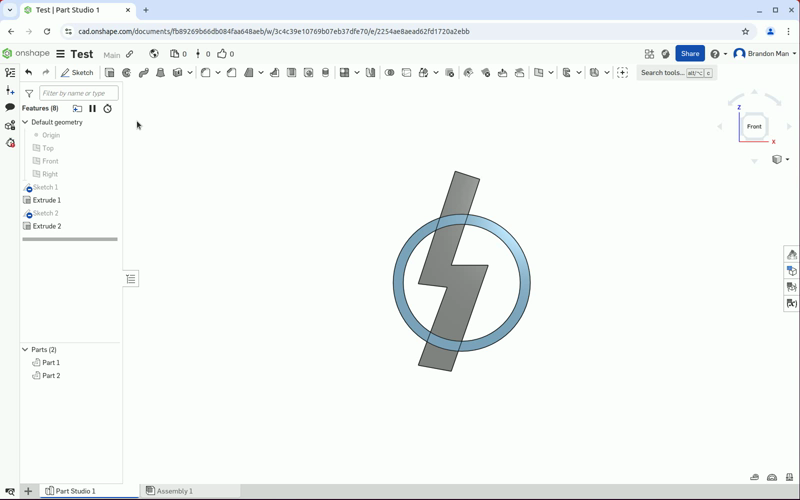
key(shift+h)
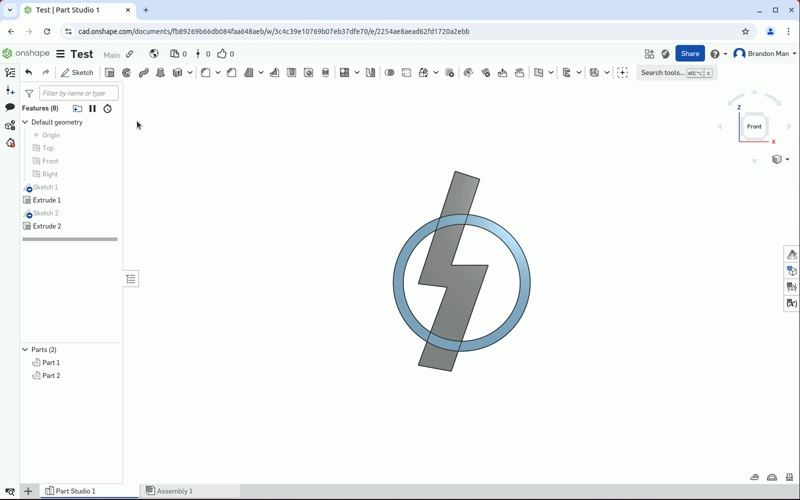
key(shift+h)
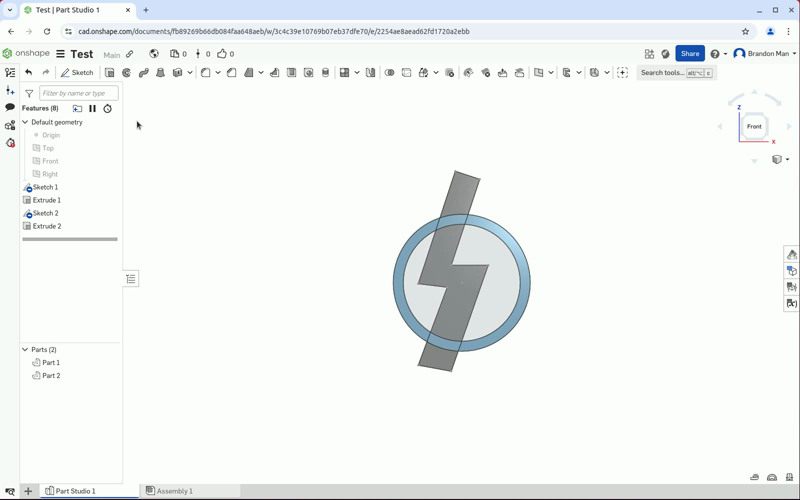
key(shift+7)
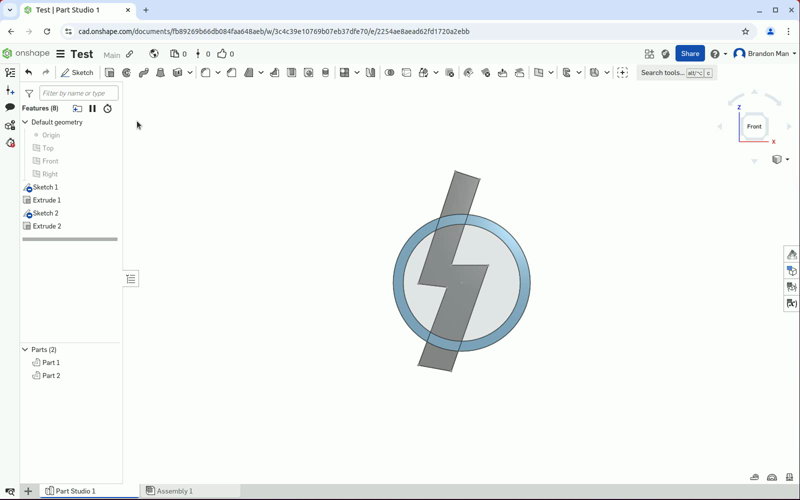
key(left, 2)
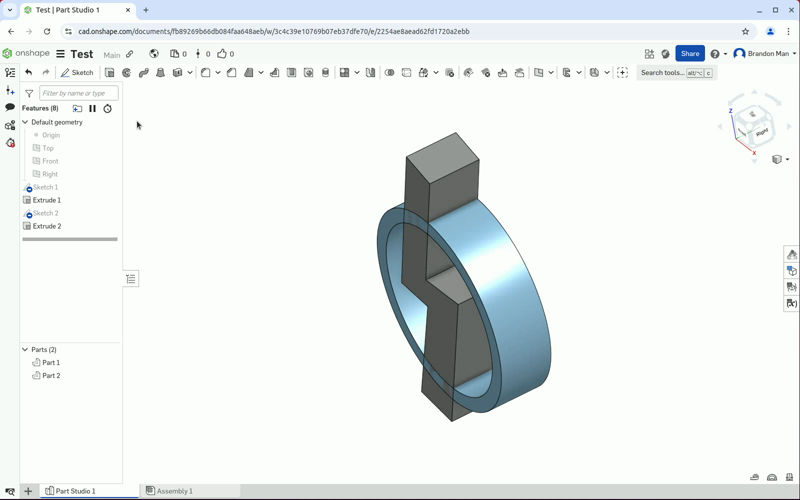
key(down, 2)
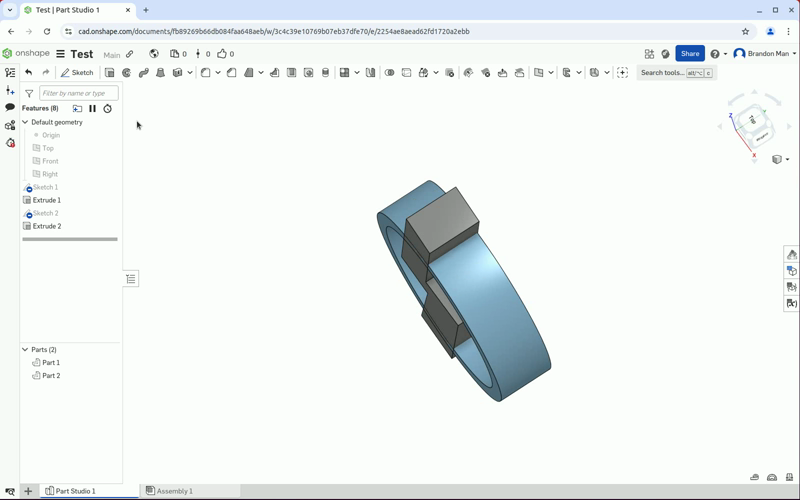
key(up, 2)
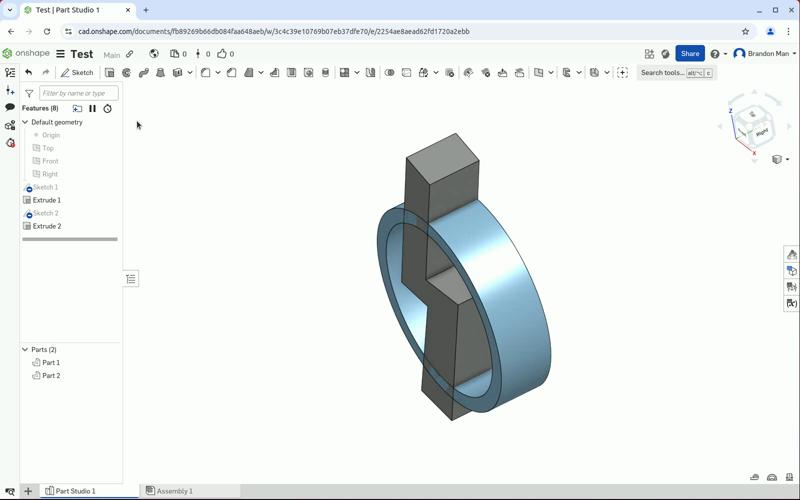
key(right, 2)
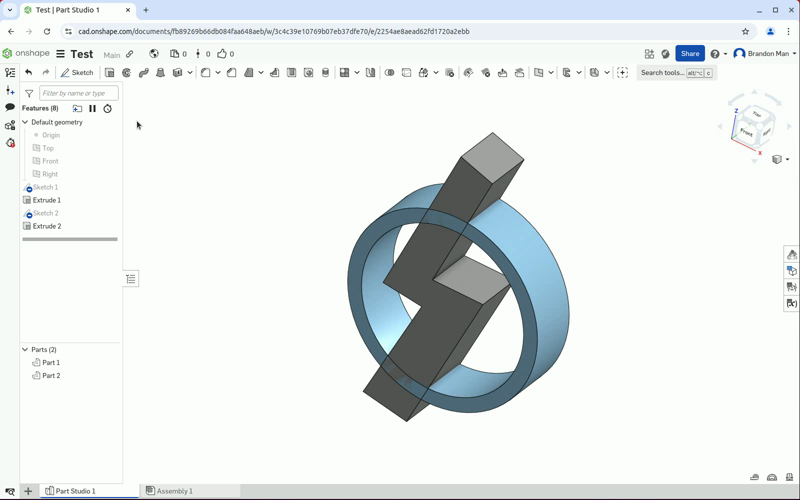
mouse_move(73, 189)
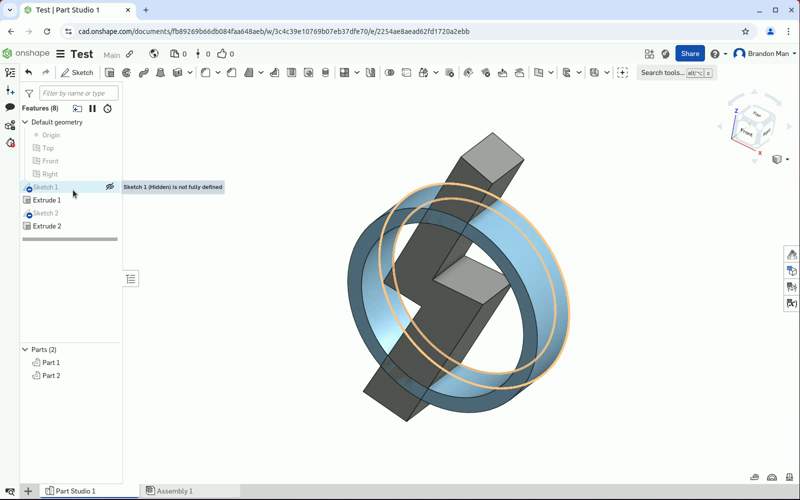
click(73, 189)